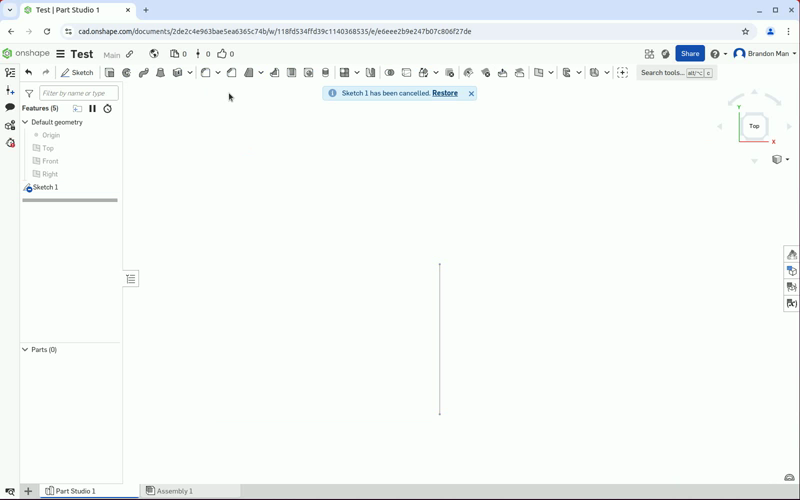
key(shift+h)
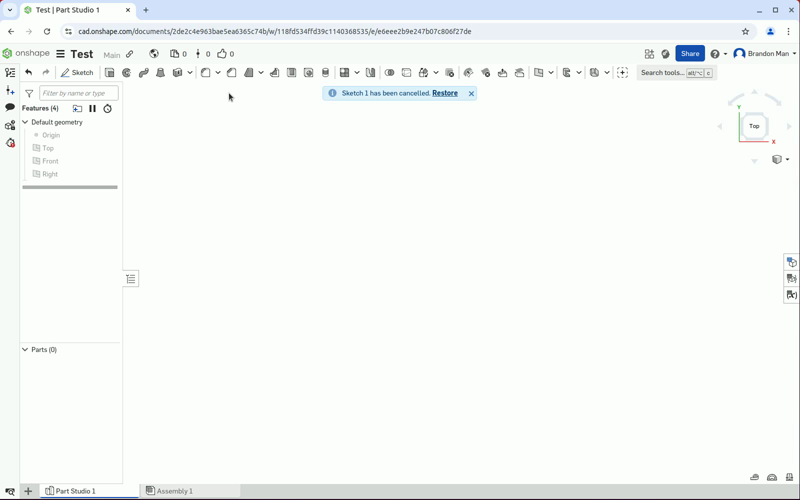
mouse_move(73, 352)
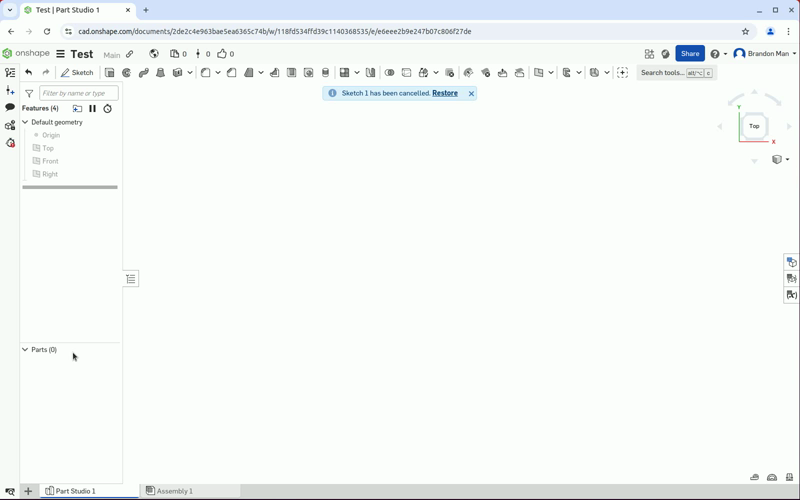
key(y)
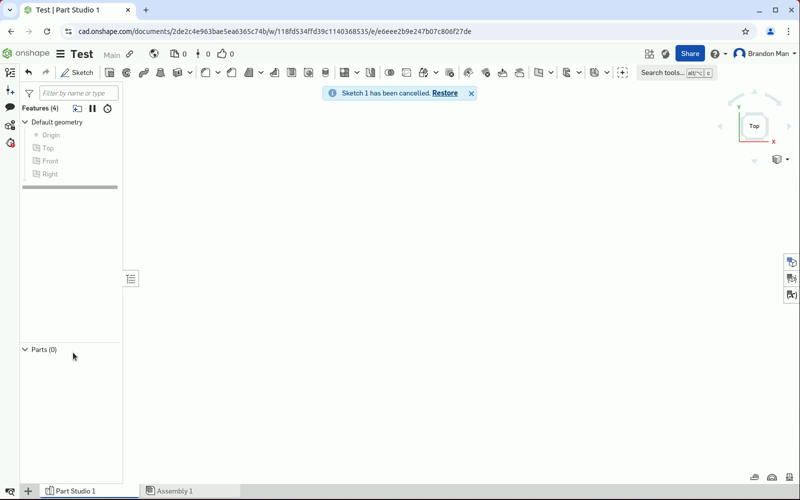
key(shift+p)
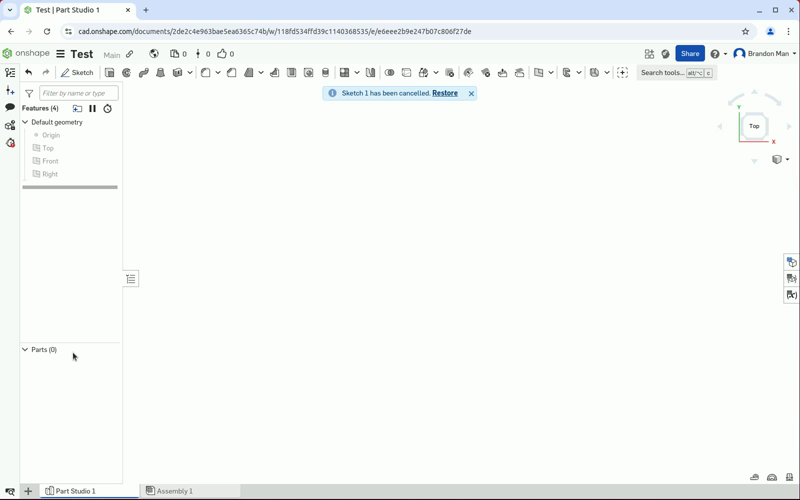
key(space)
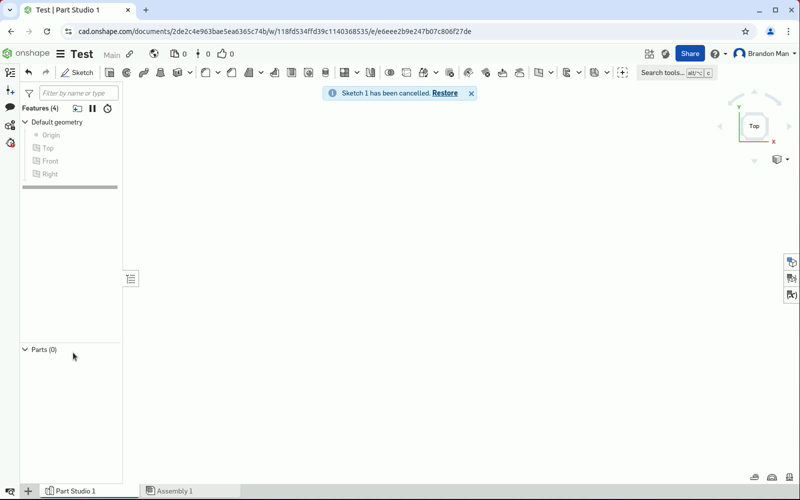
key_down(shift)
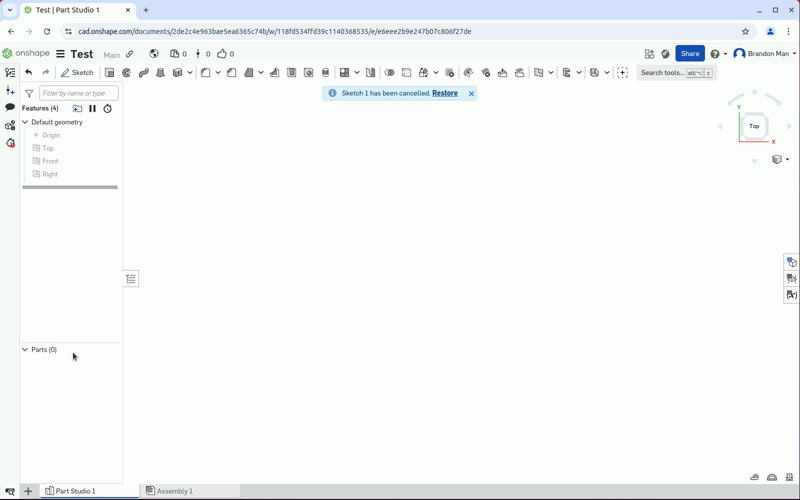
key(up)
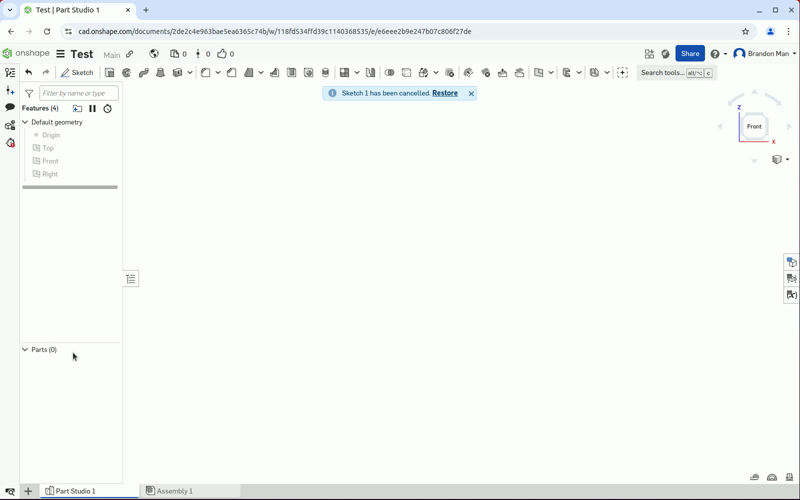
key_up(shift)
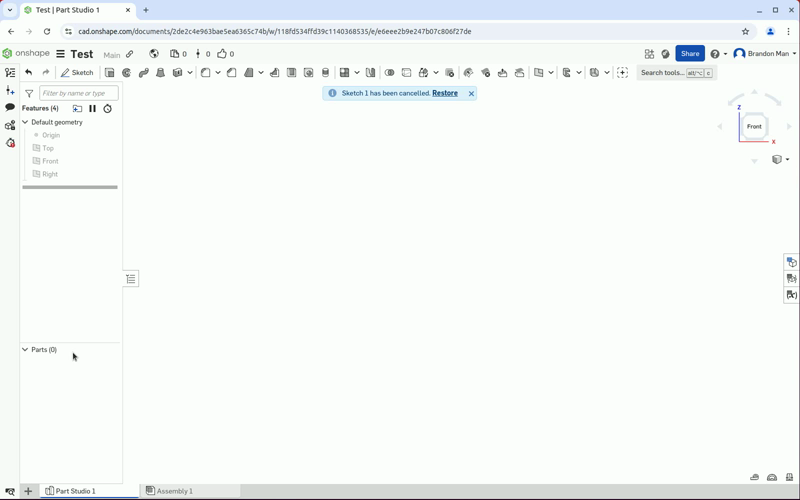
mouse_move(73, 352)
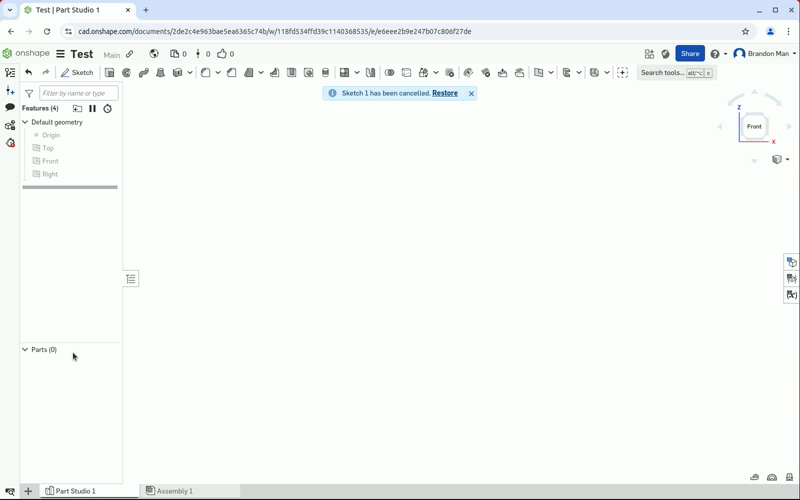
key(shift+y)
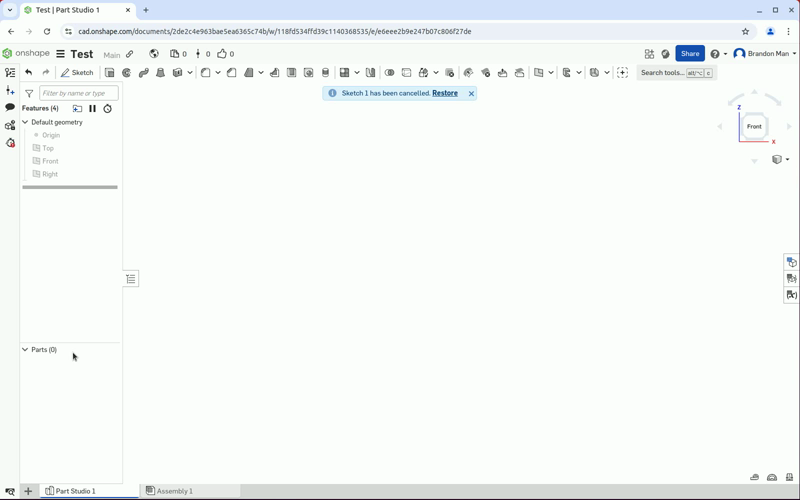
key(shift+s)
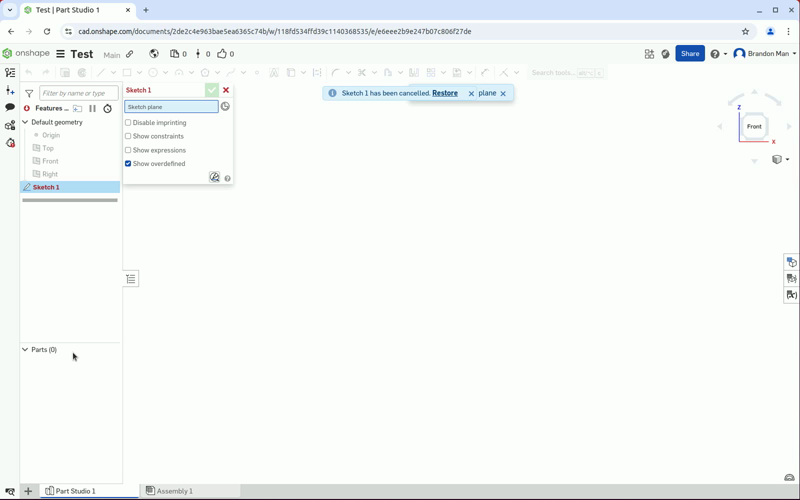
mouse_move(73, 163)
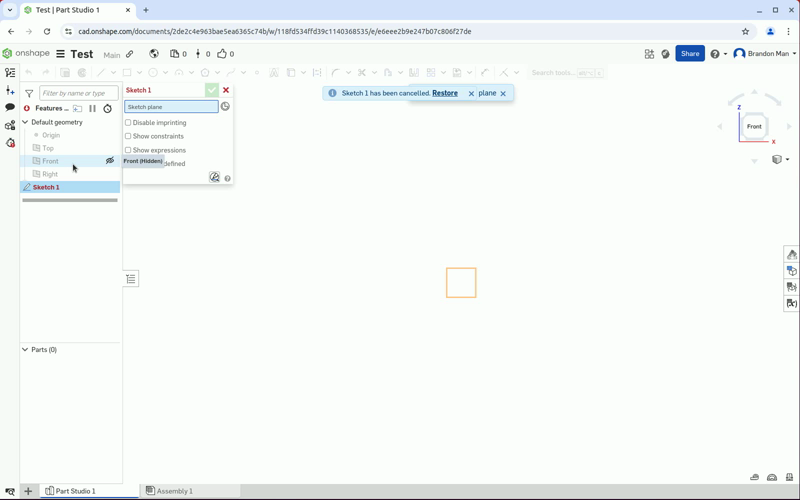
click(73, 163)
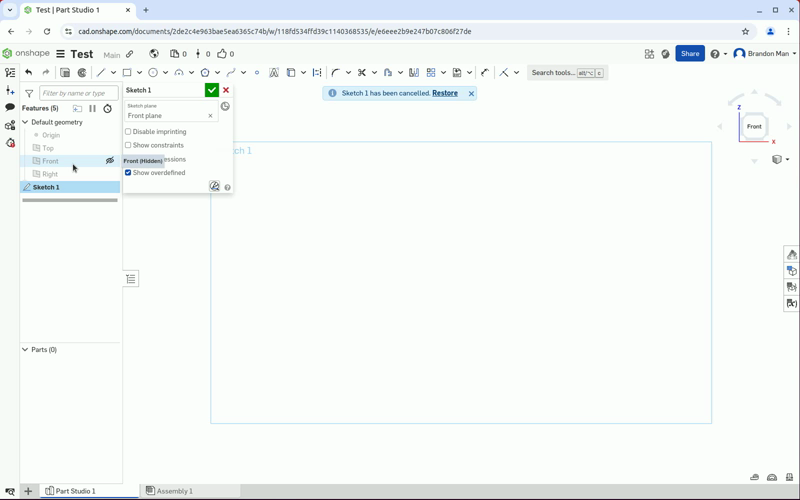
mouse_move(73, 352)
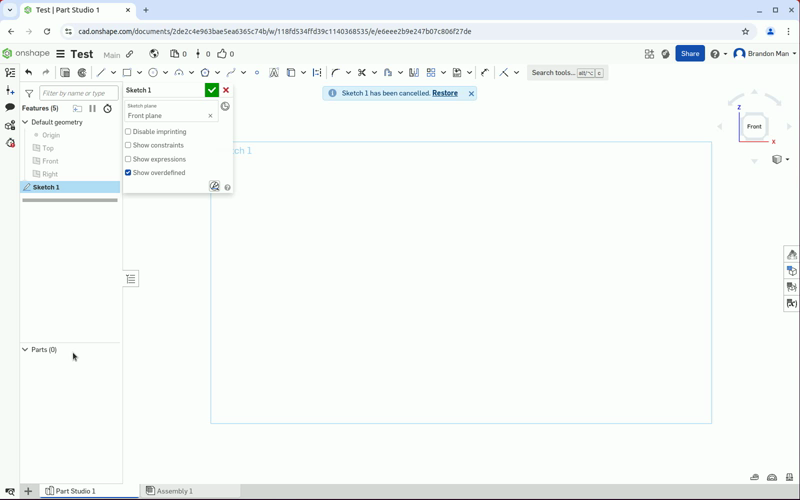
key(y)
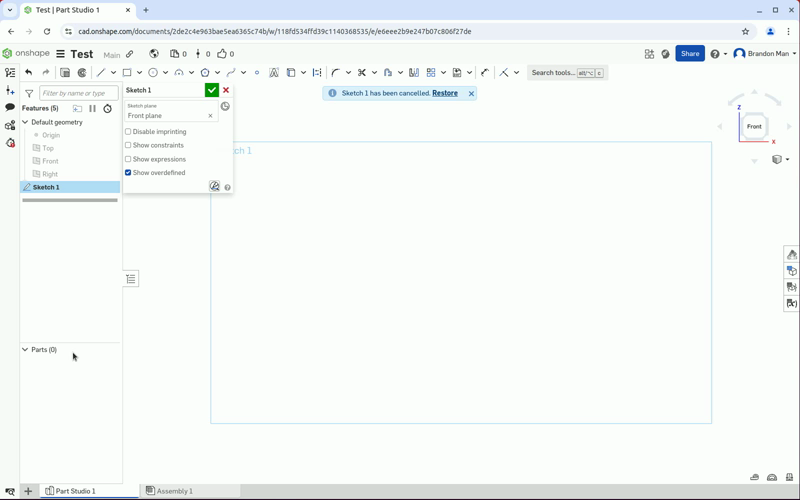
key(c)
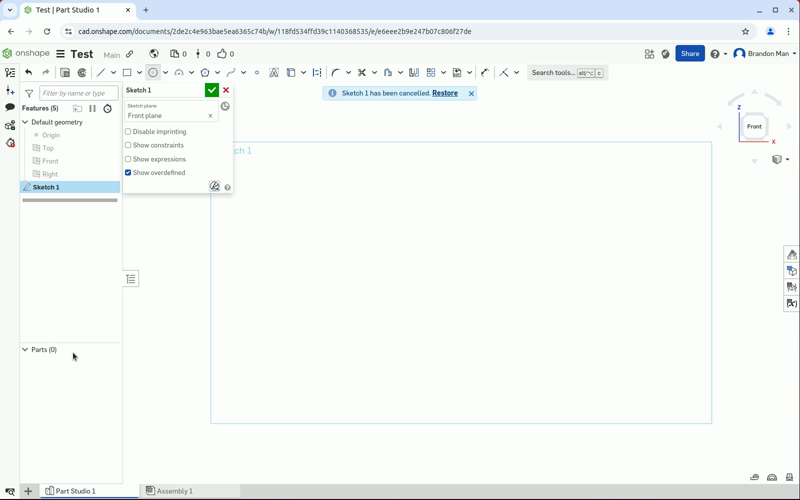
key_down(shift)
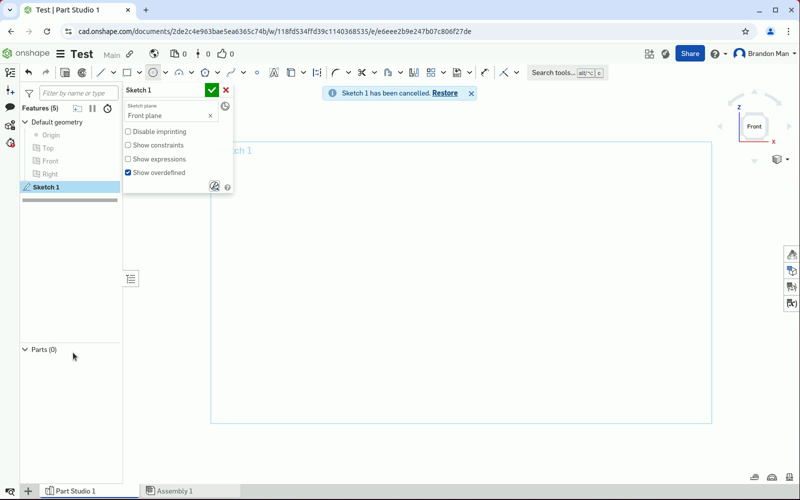
mouse_move(460, 282)
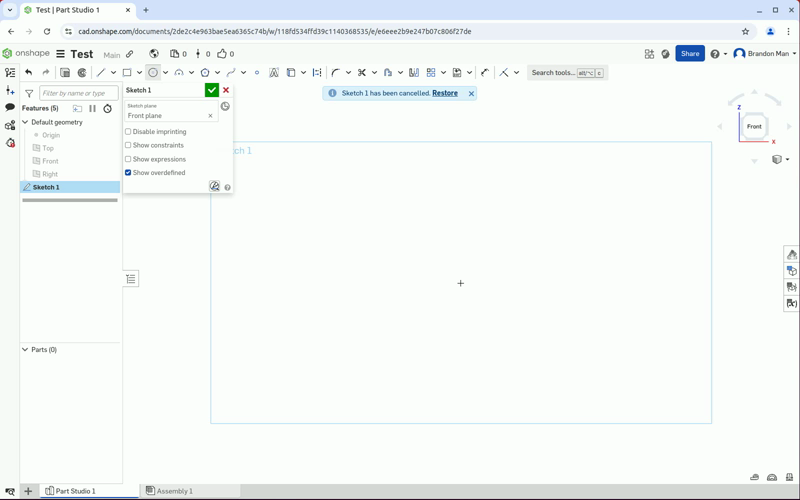
click(460, 282)
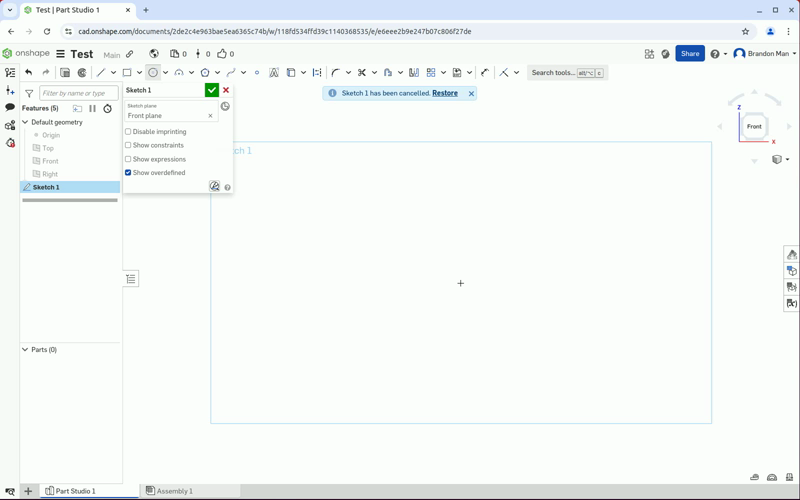
key_up(shift)
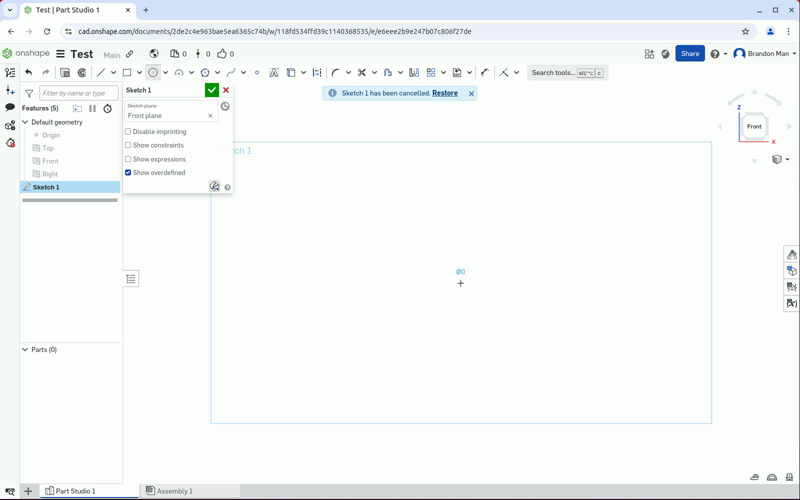
mouse_move(541, 282)
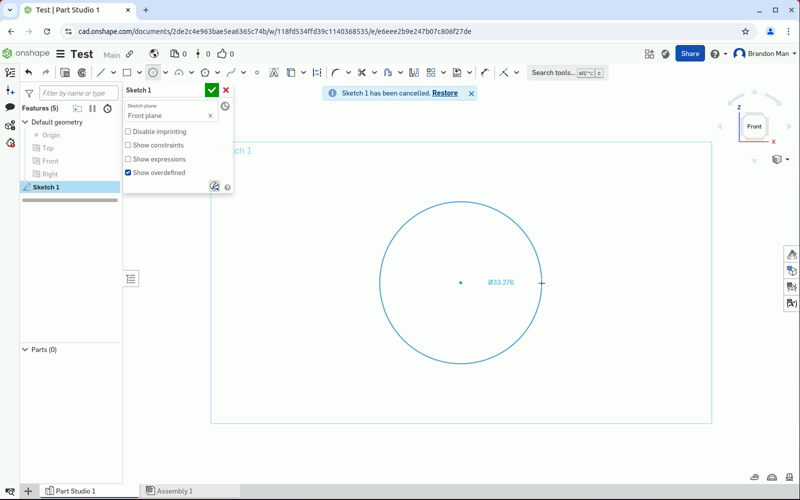
click(541, 282)
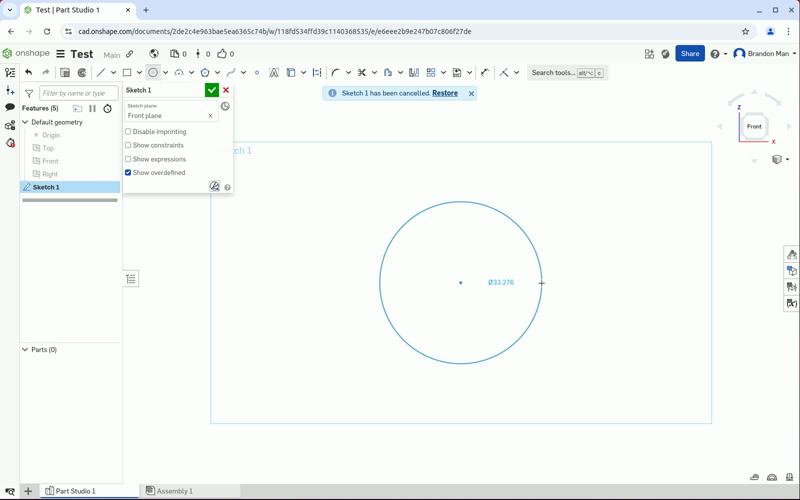
key(esc)
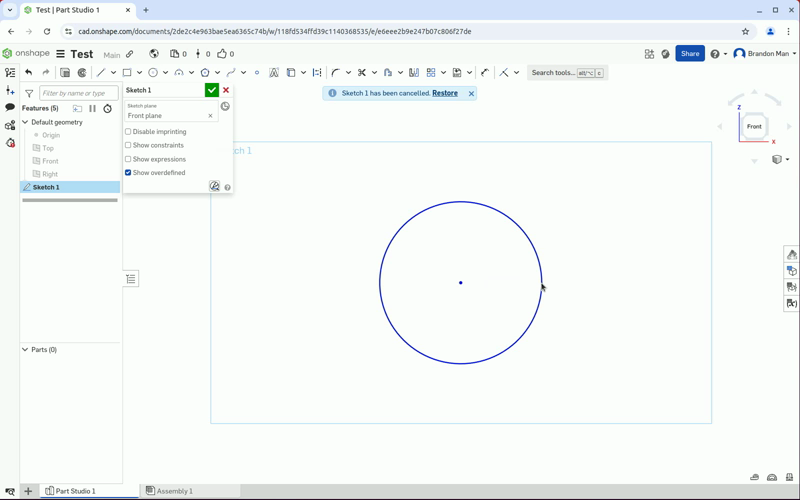
key(l)
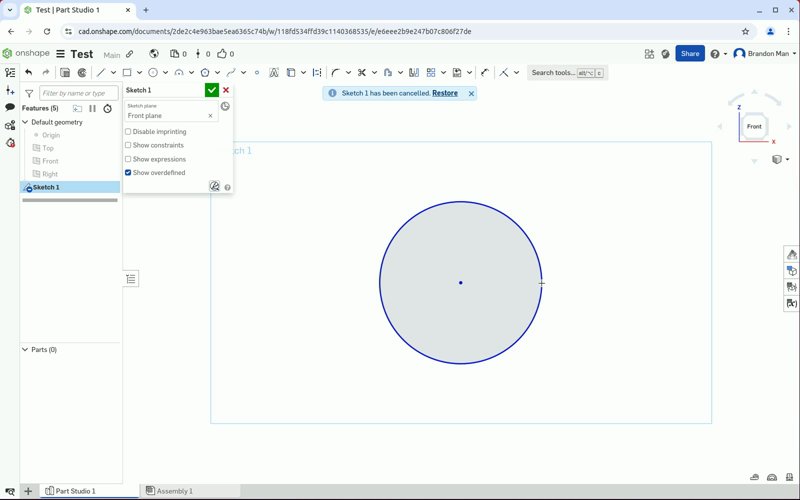
key_down(shift)
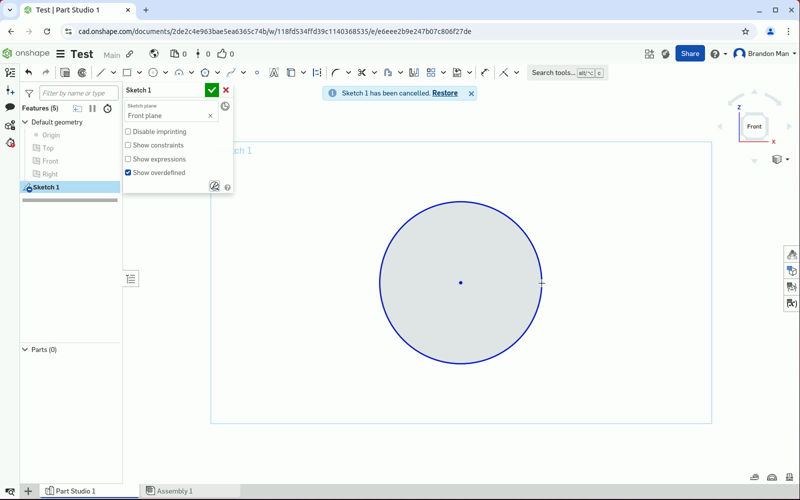
mouse_move(405, 298)
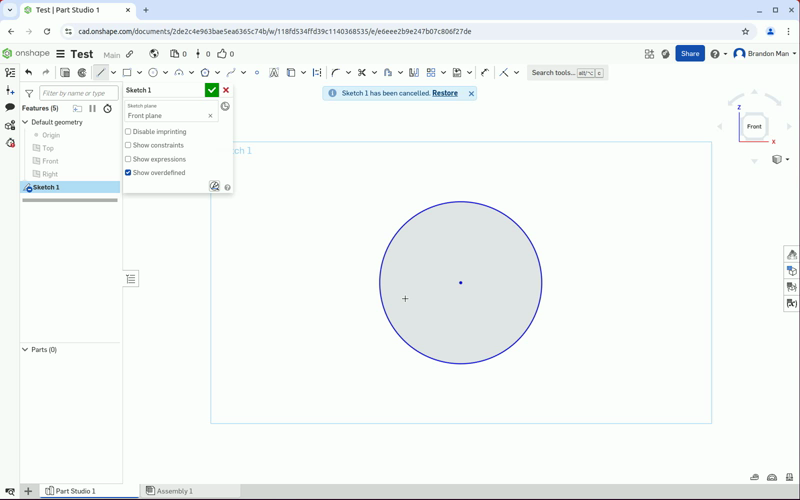
click(405, 298)
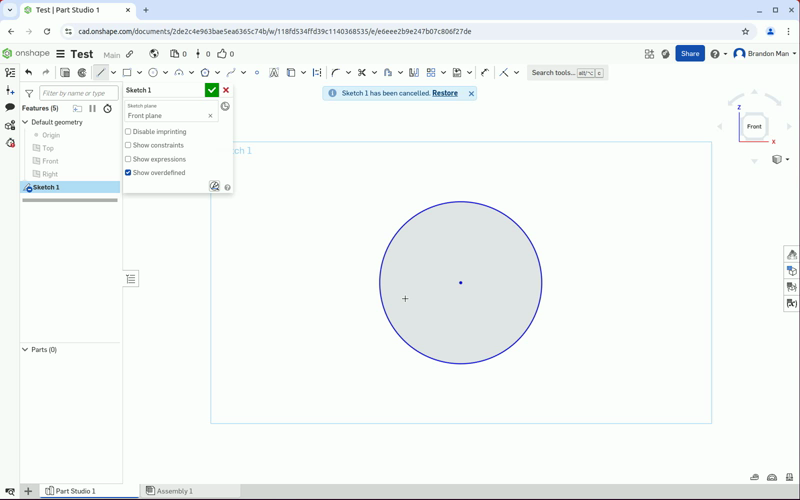
key_up(shift)
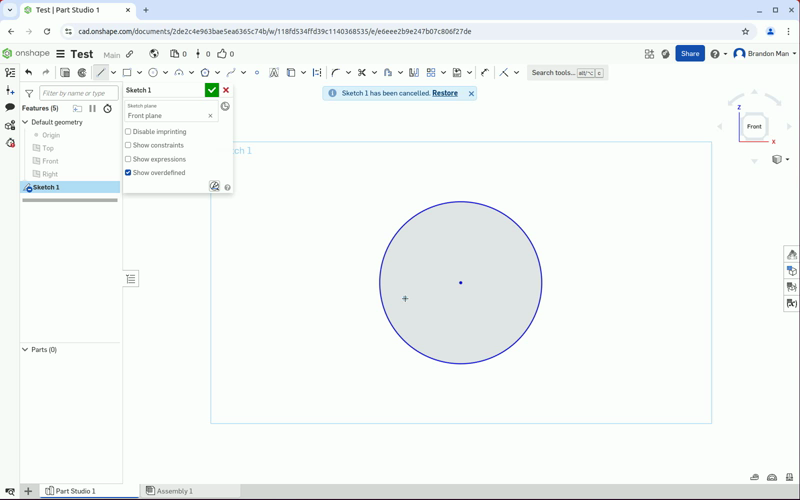
key_down(shift)
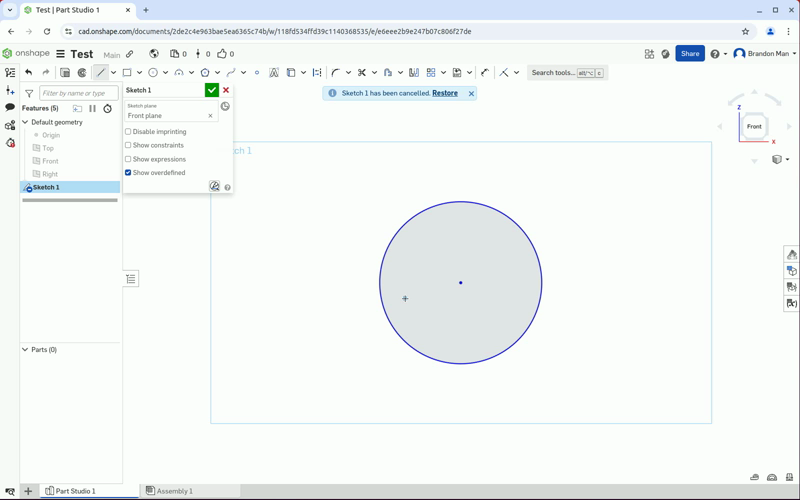
mouse_move(435, 298)
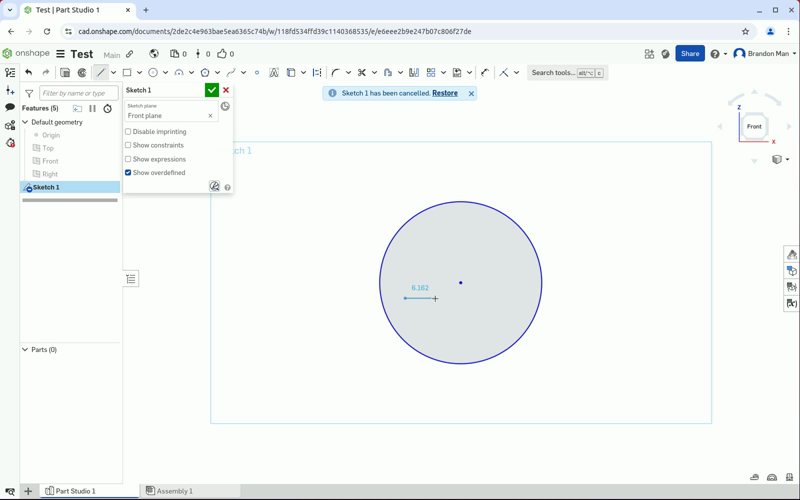
mouse_move(445, 338)
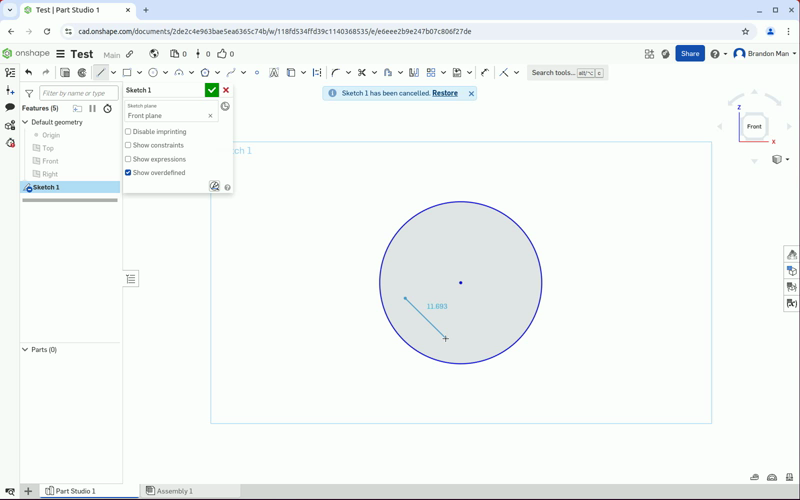
click(445, 338)
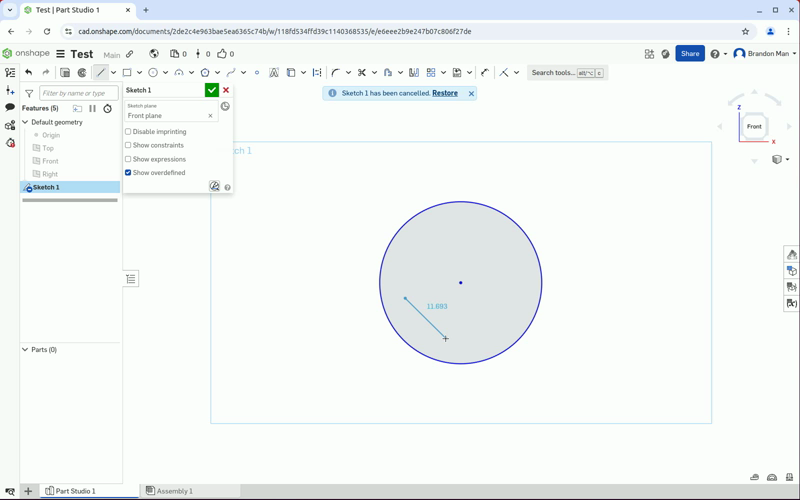
key_up(shift)
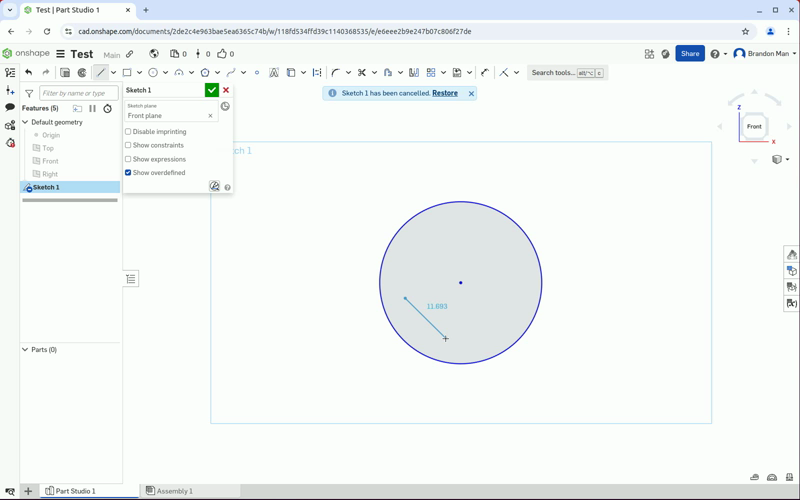
key_down(shift)
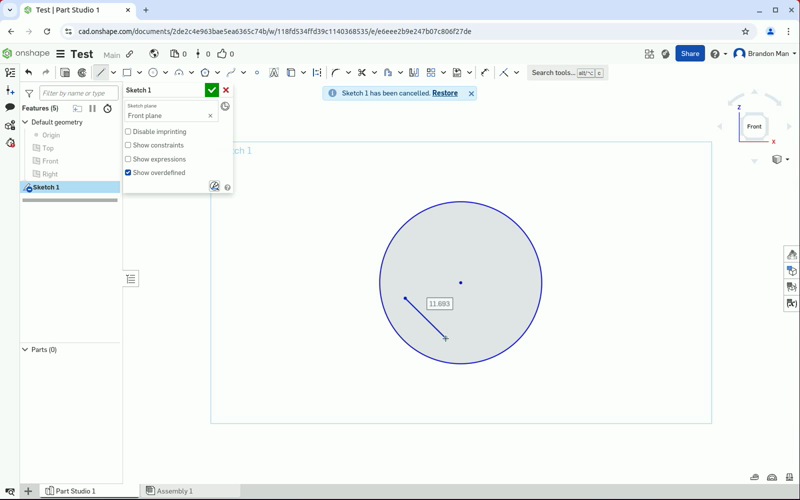
mouse_move(475, 338)
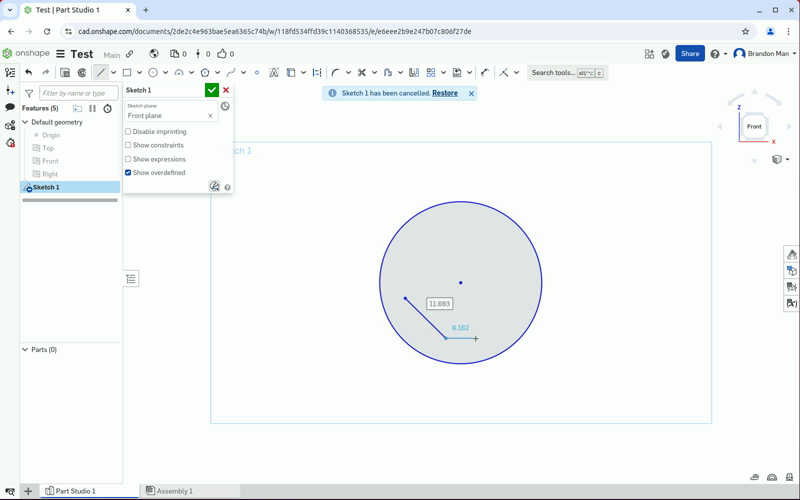
mouse_move(501, 323)
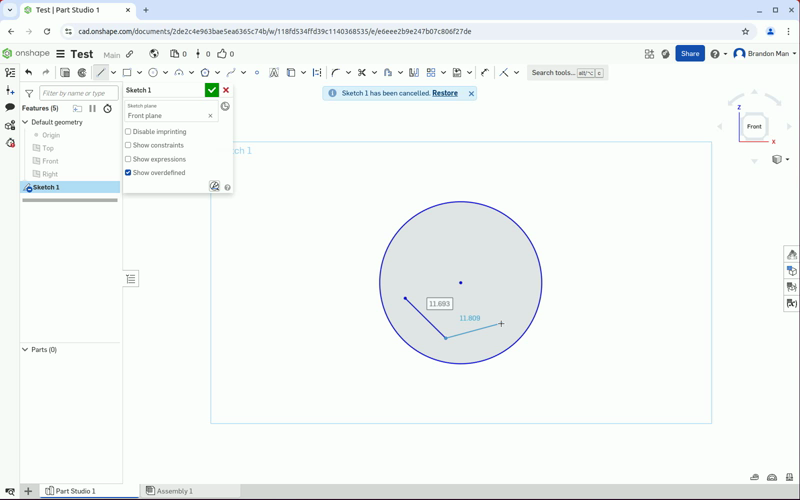
click(501, 323)
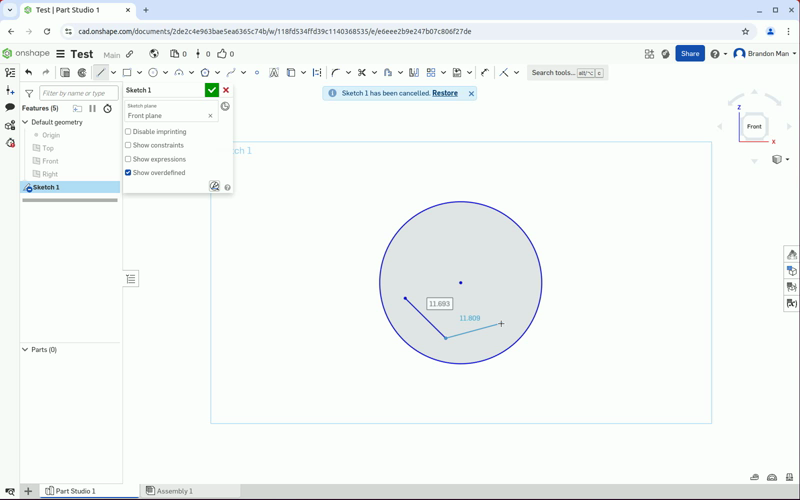
key_up(shift)
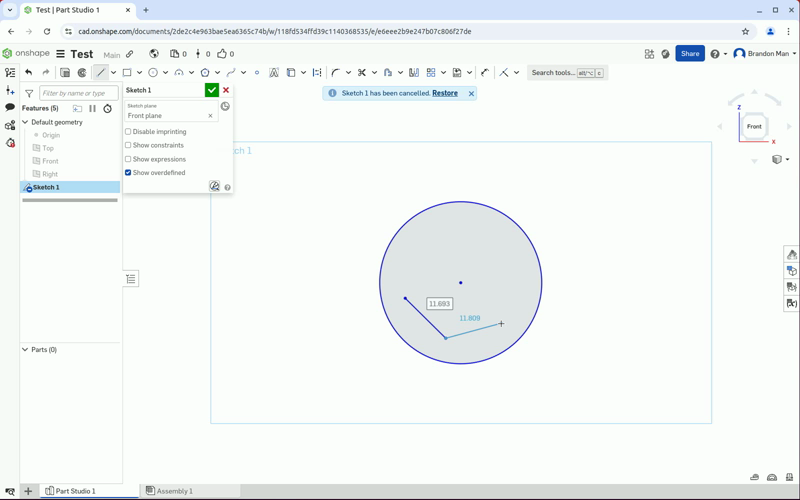
key_down(shift)
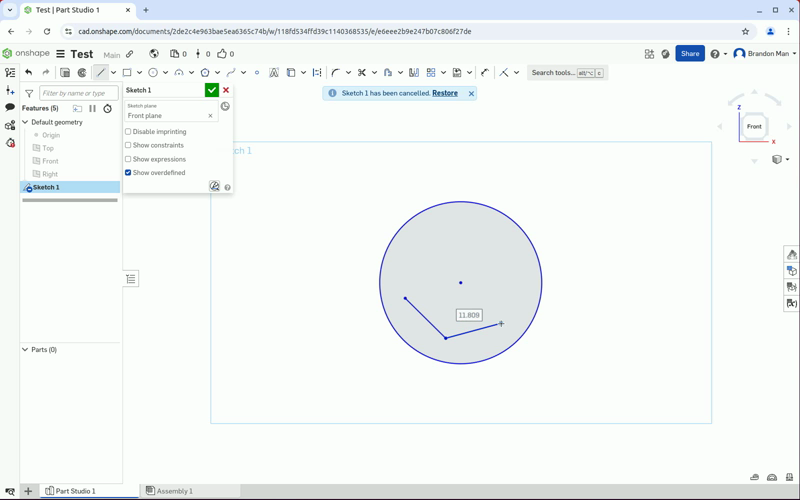
mouse_move(531, 323)
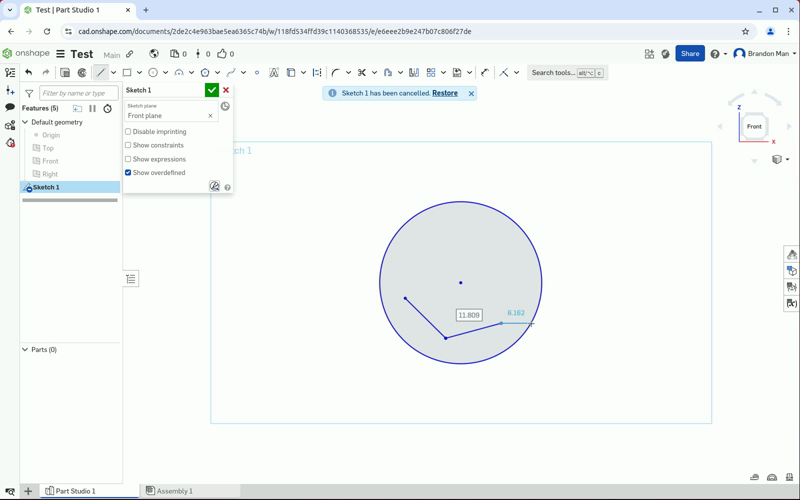
mouse_move(514, 267)
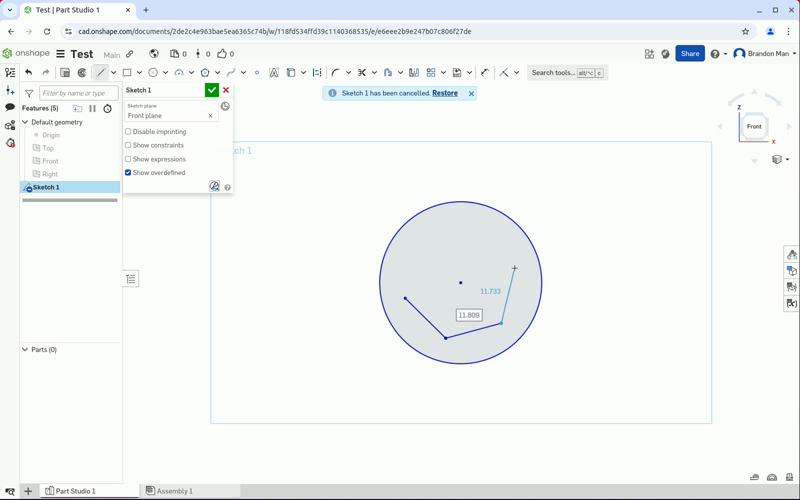
click(514, 267)
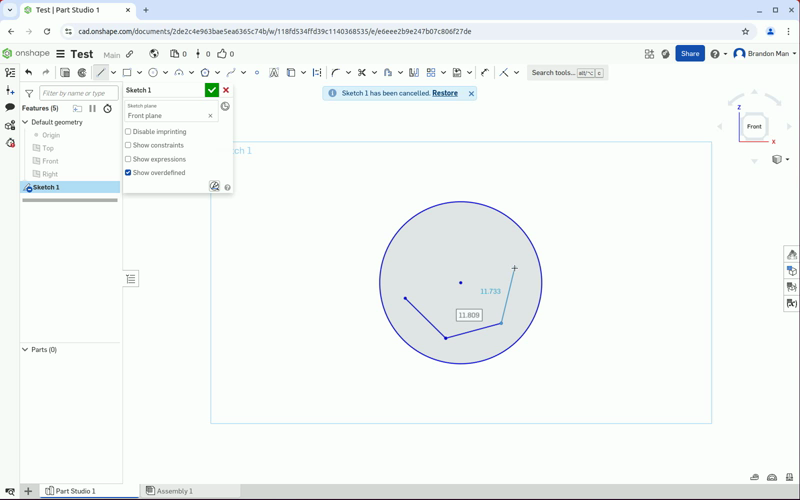
key_up(shift)
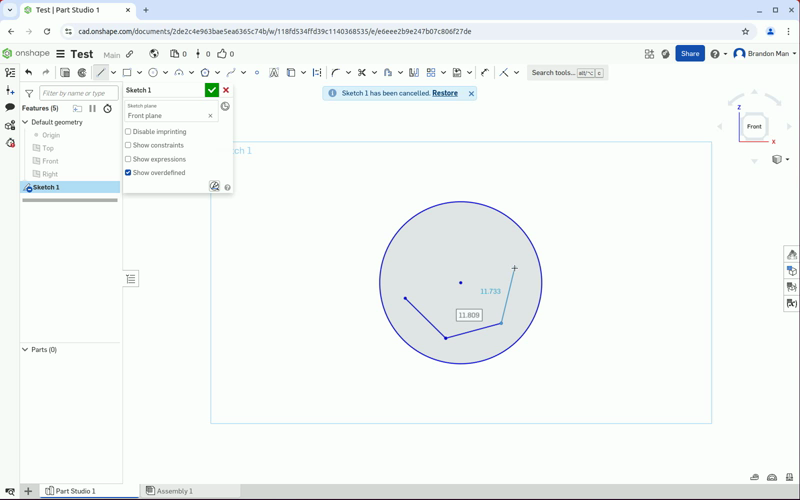
key_down(shift)
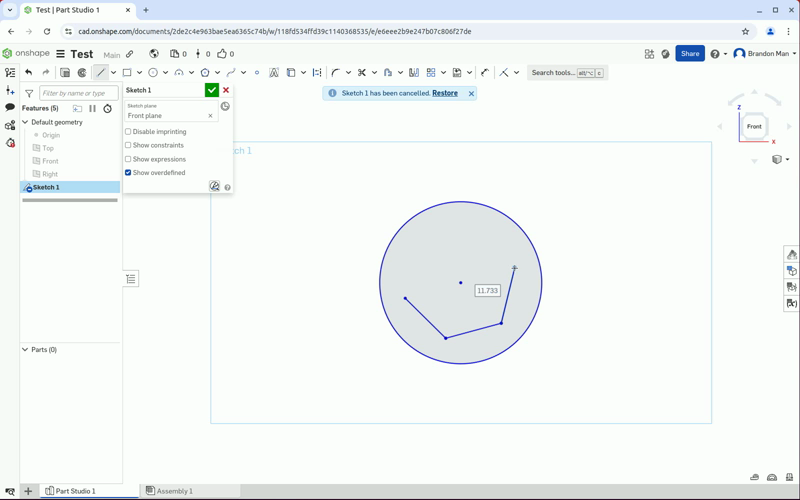
mouse_move(544, 267)
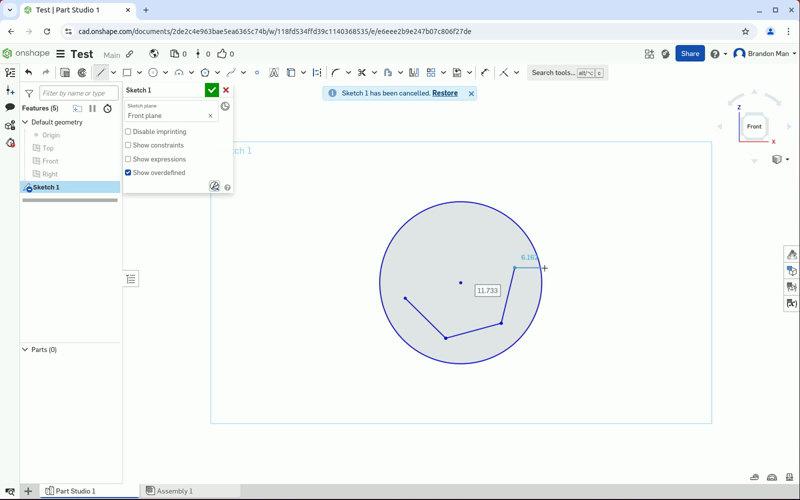
mouse_move(474, 227)
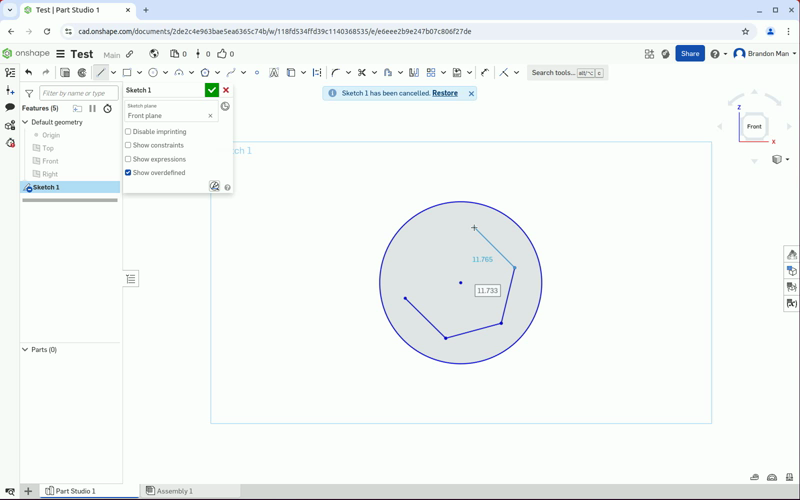
click(474, 227)
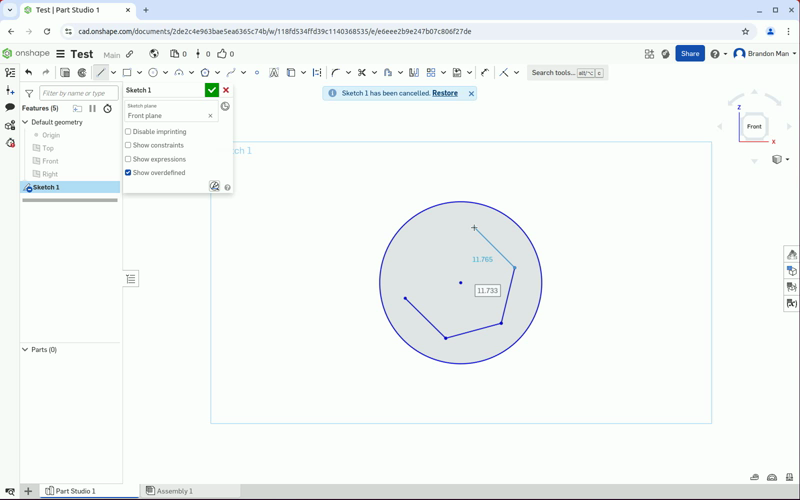
key_up(shift)
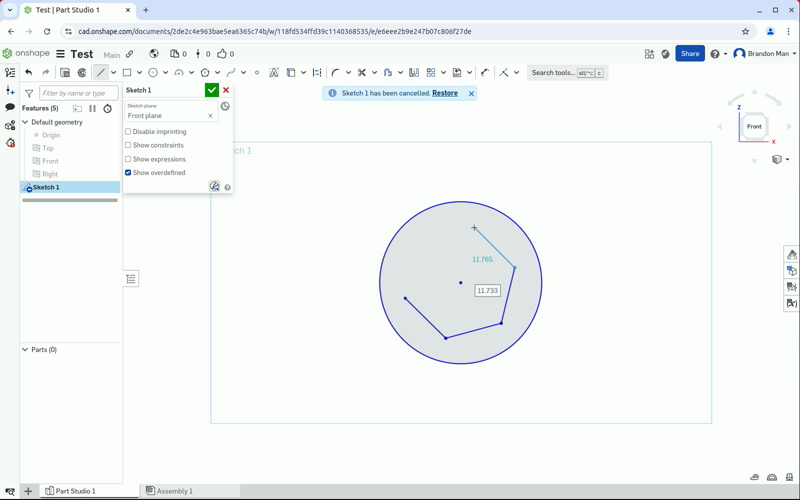
key_down(shift)
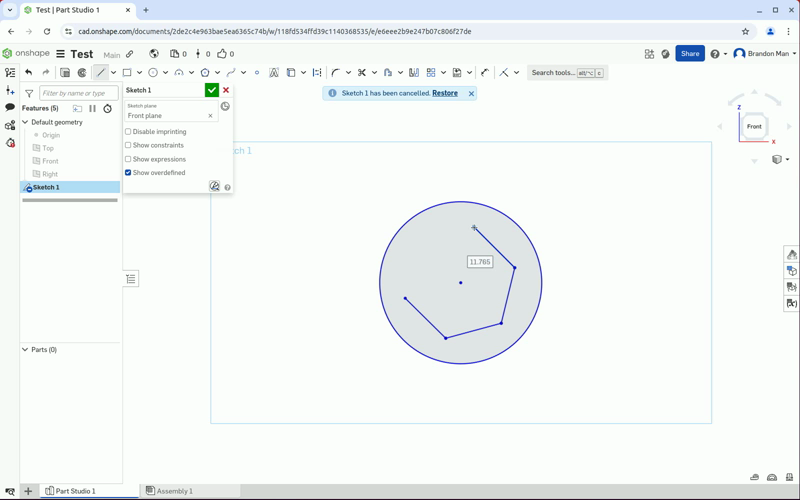
mouse_move(504, 227)
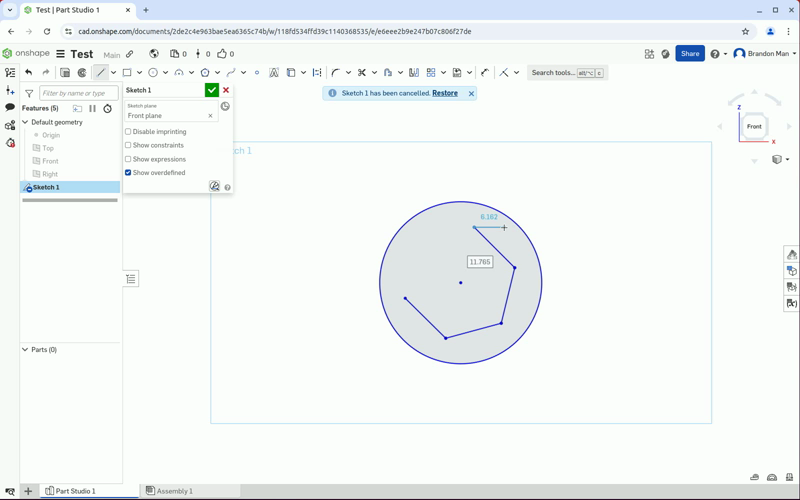
mouse_move(418, 242)
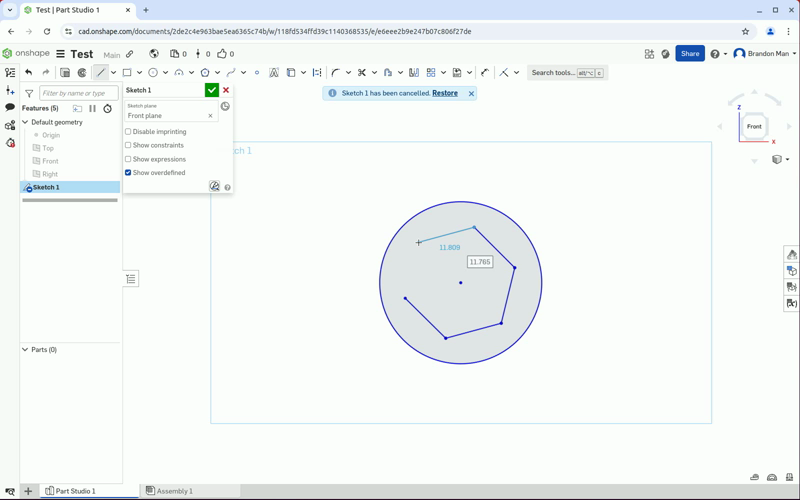
click(418, 242)
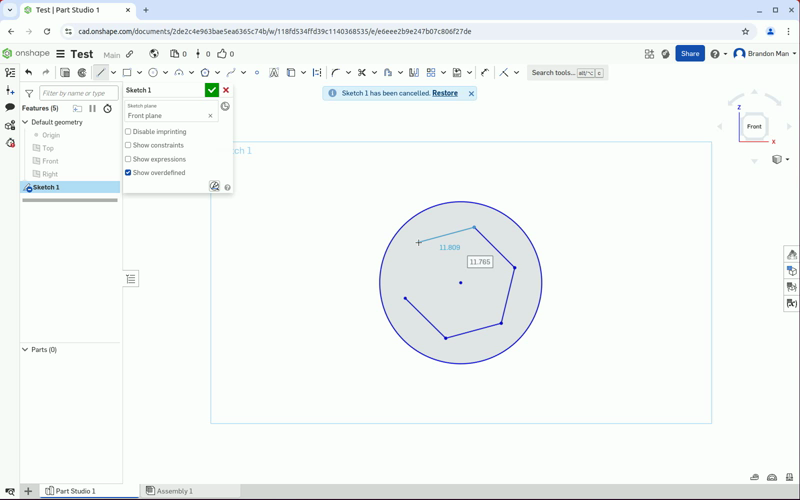
key_up(shift)
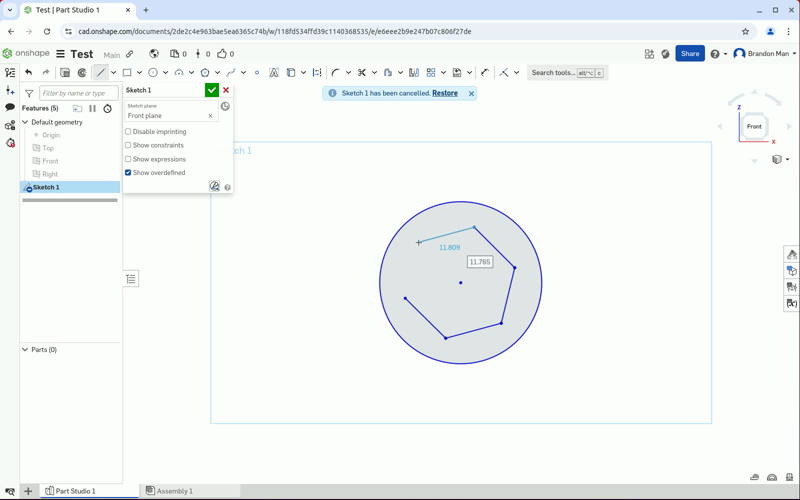
mouse_move(448, 242)
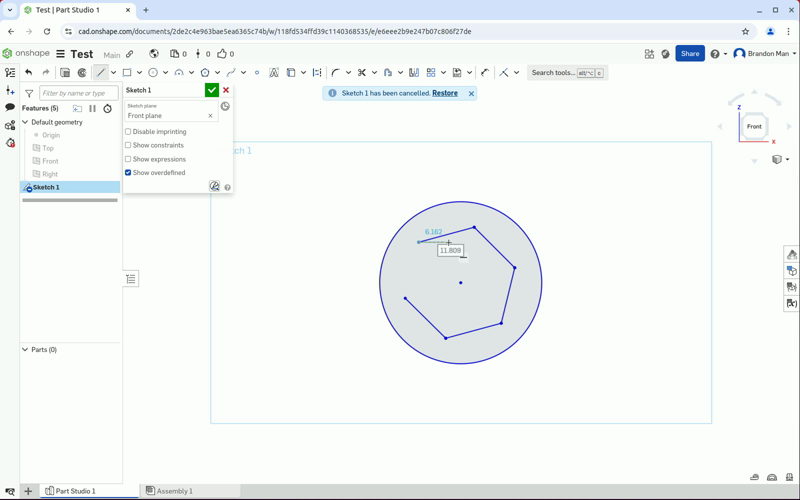
key_down(shift)
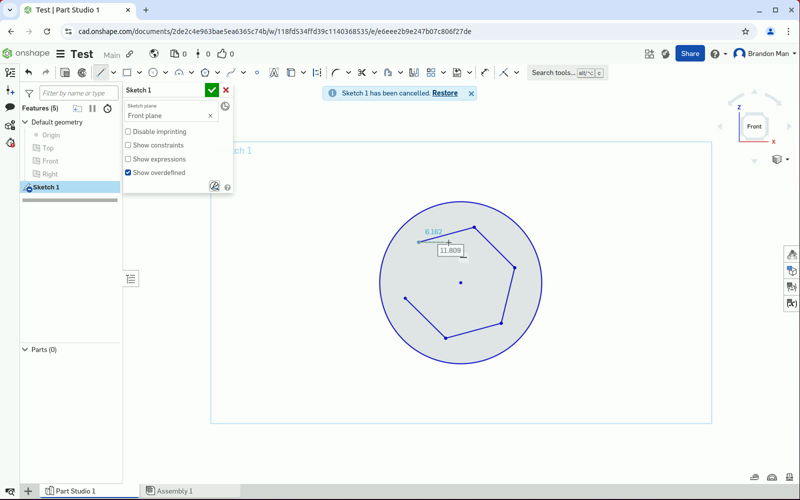
mouse_move(405, 298)
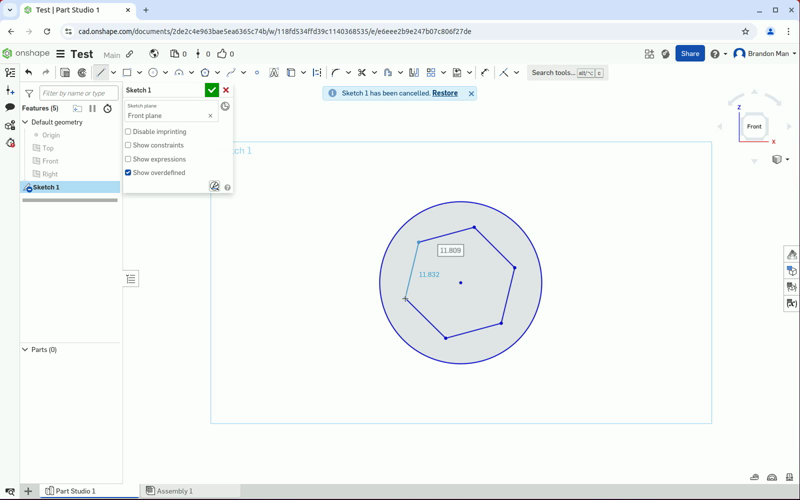
key_up(shift)
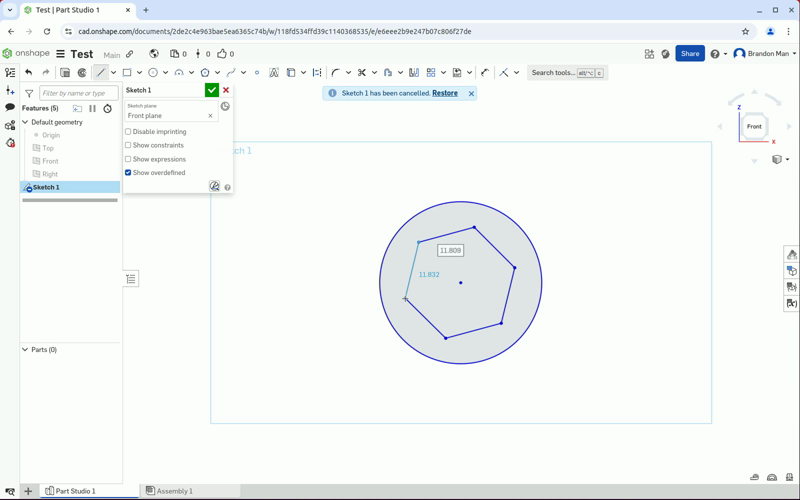
click(405, 298)
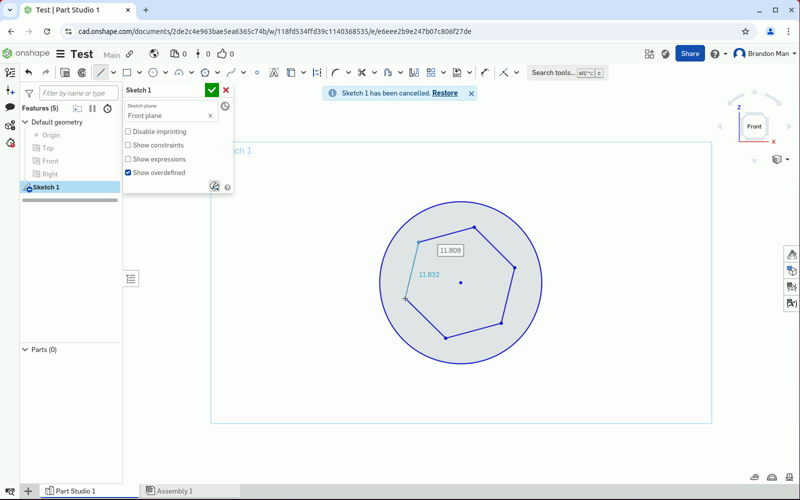
key(esc)
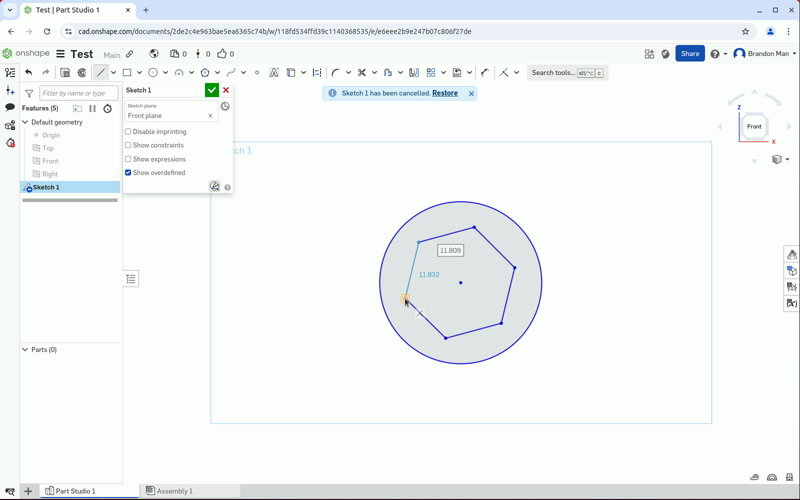
mouse_move(523, 276)
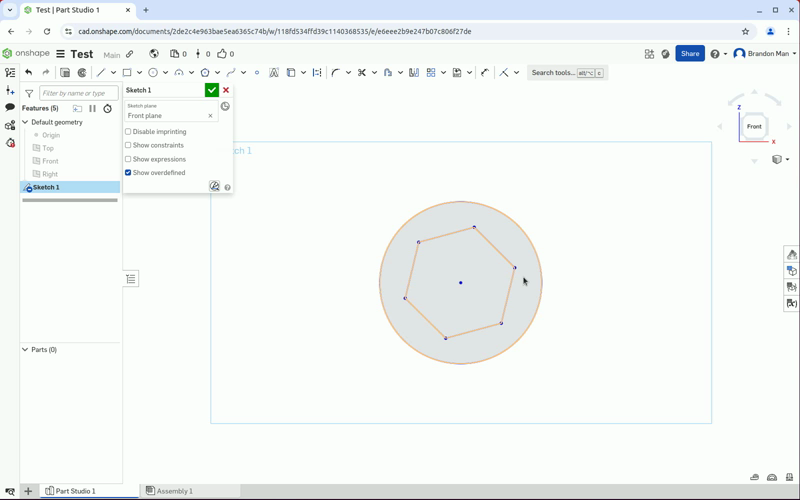
click(523, 276)
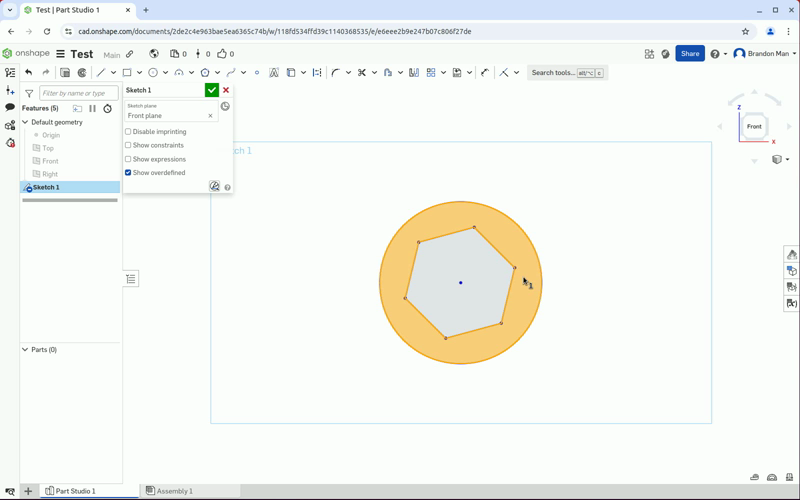
mouse_move(73, 352)
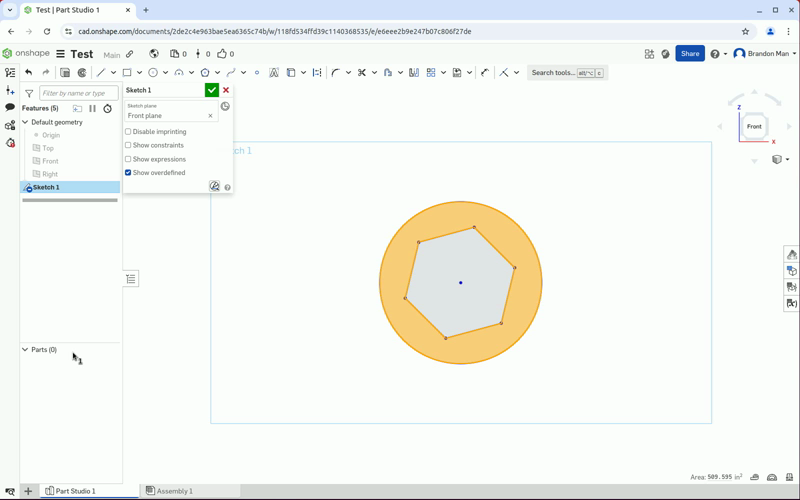
key(shift+y)
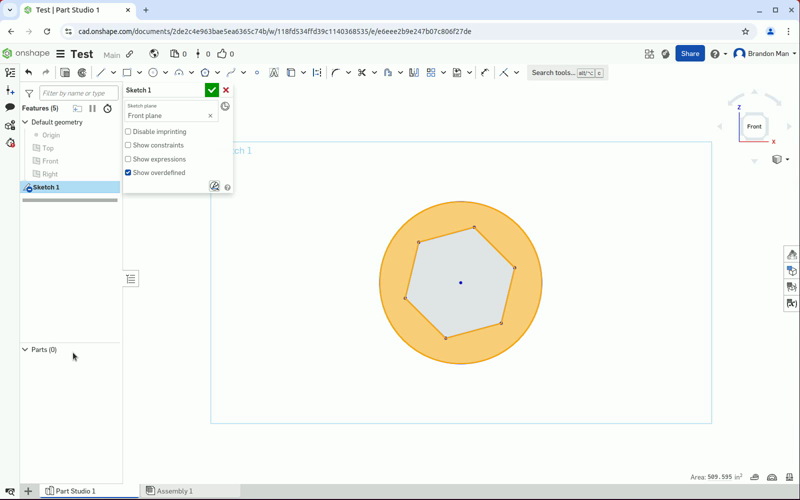
key(shift+e)
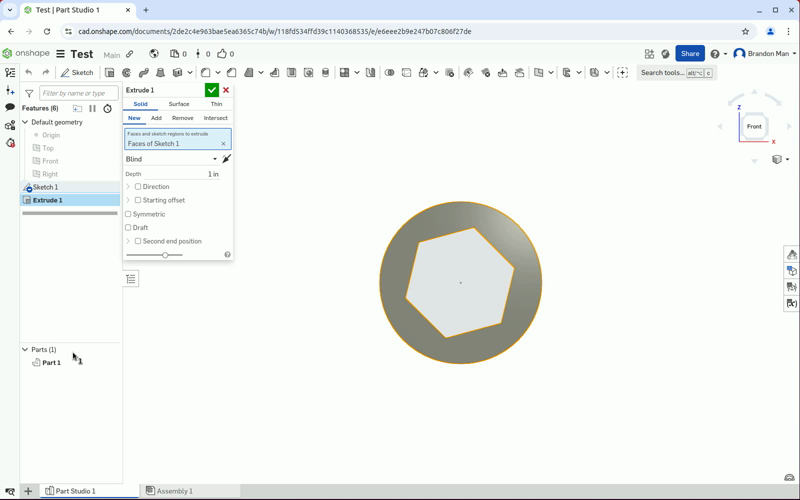
mouse_move(143, 106)
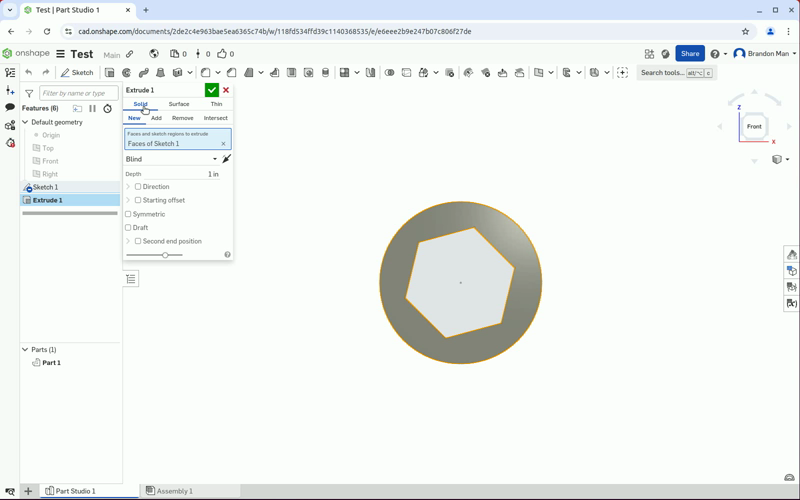
click(143, 106)
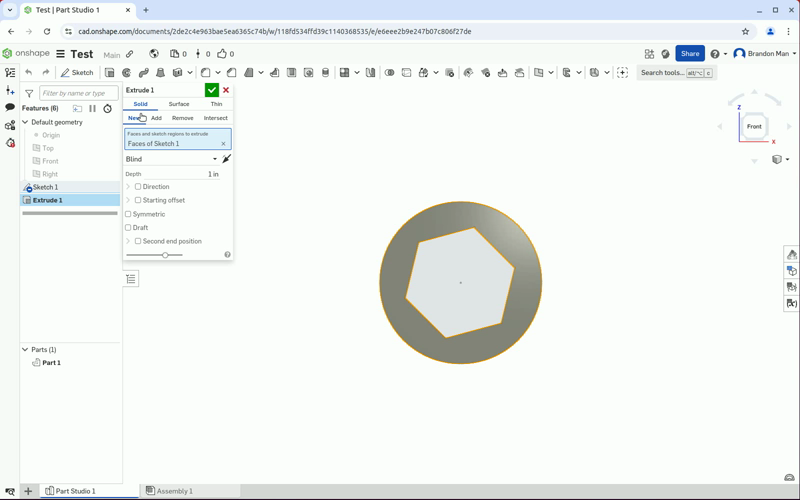
mouse_move(137, 120)
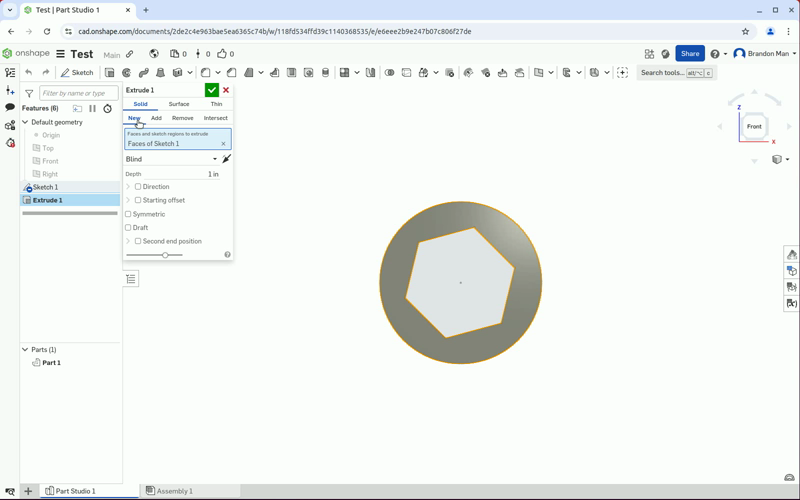
click(137, 120)
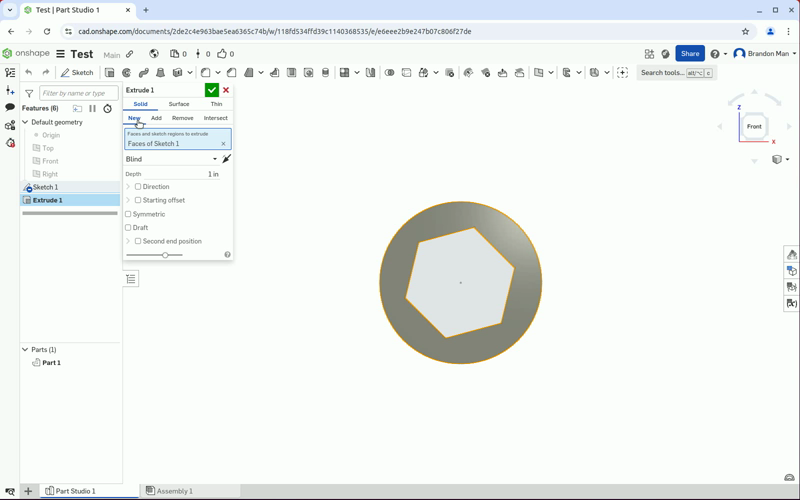
key(tab, 4)
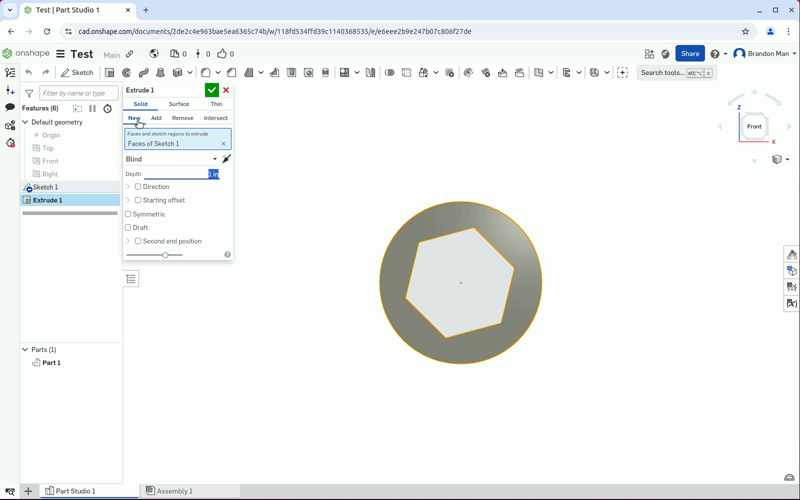
text(23.108)
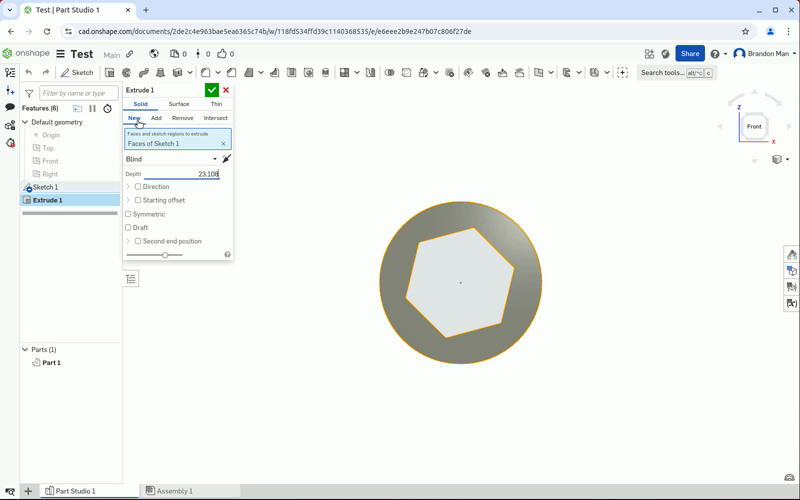
key(enter)
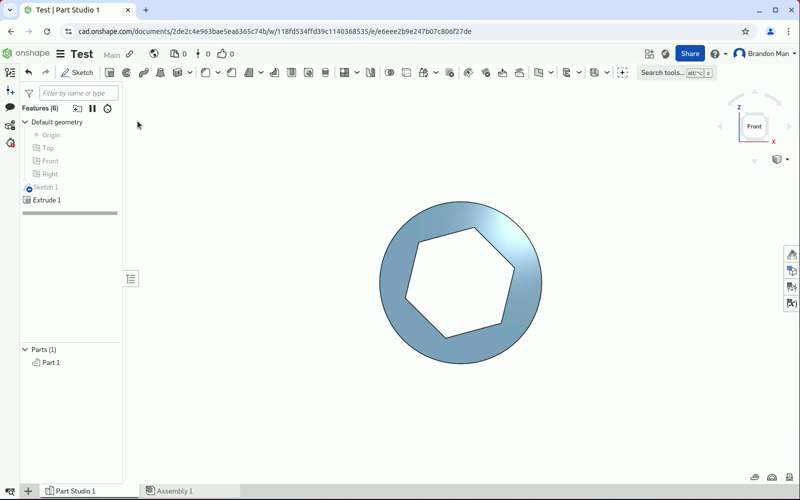
key(shift+h)
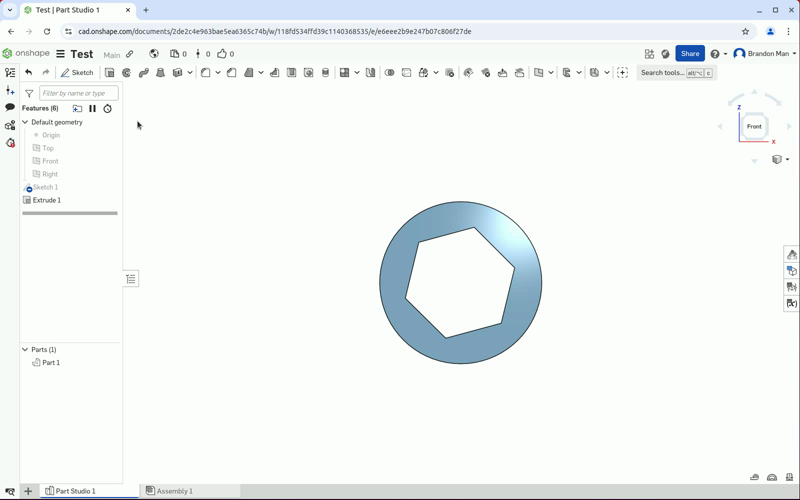
key(shift+h)
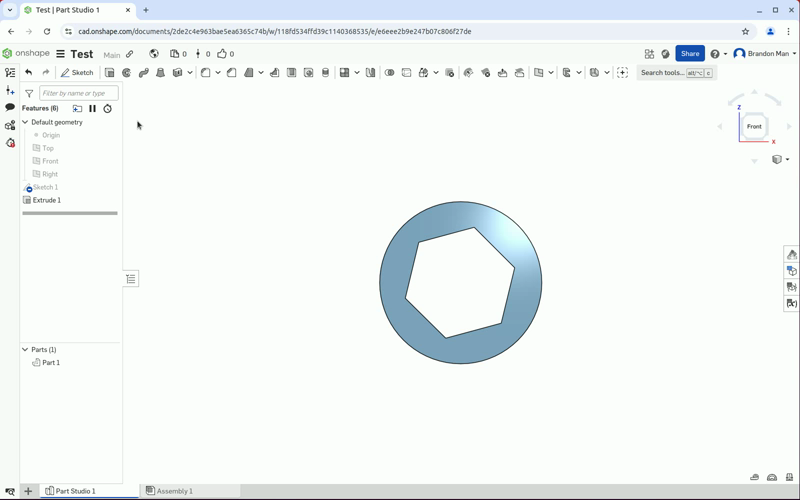
mouse_move(73, 189)
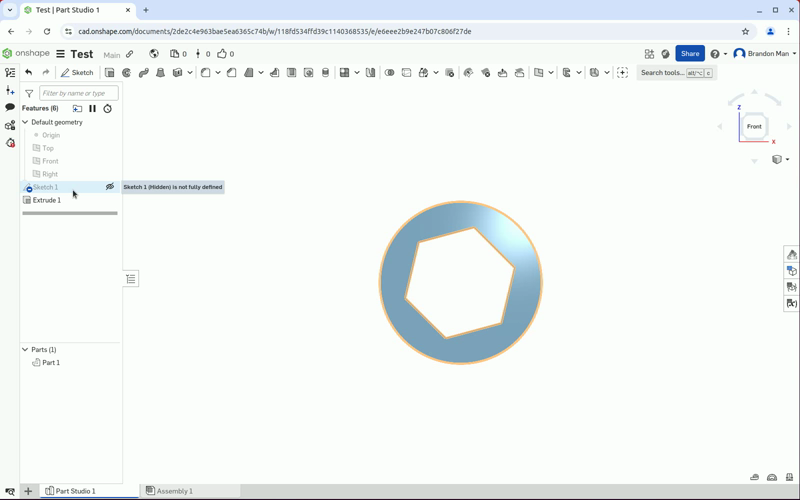
click(73, 189)
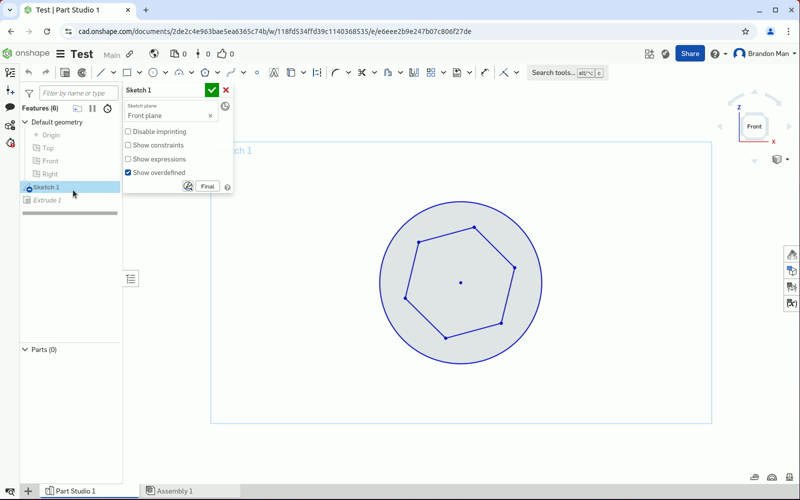
mouse_move(229, 92)
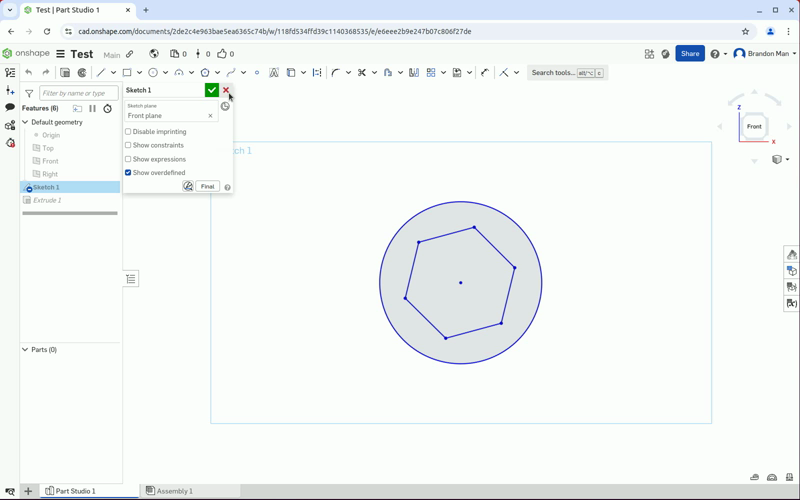
click(229, 92)
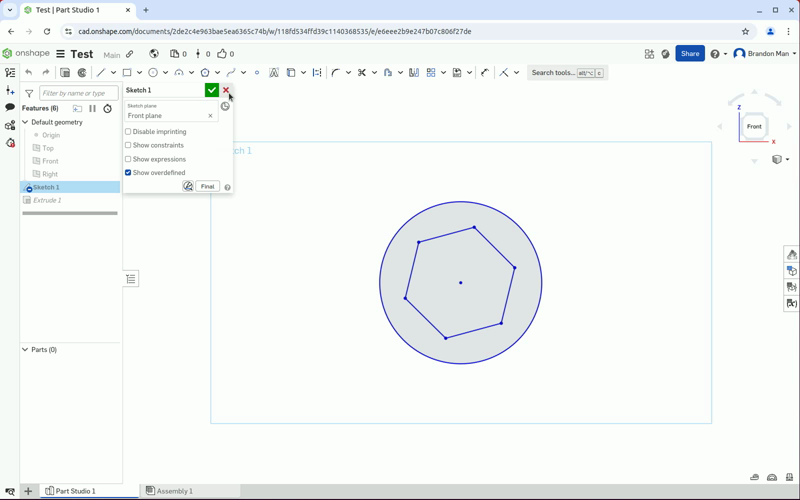
key(shift+s)
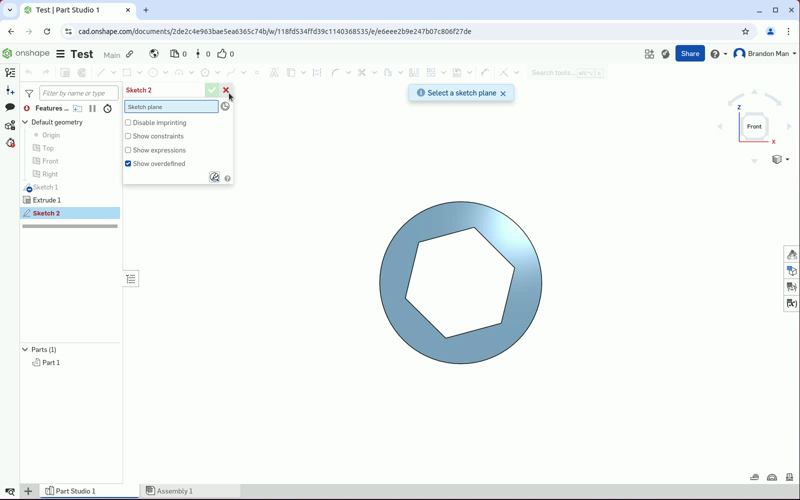
mouse_move(73, 163)
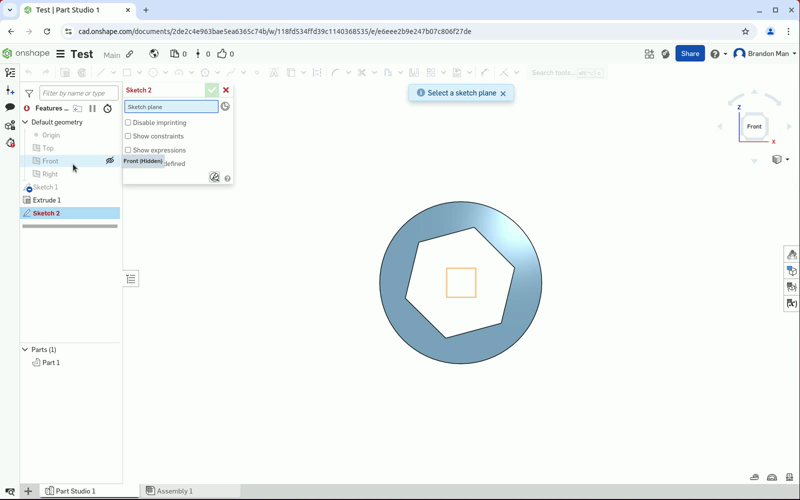
click(73, 163)
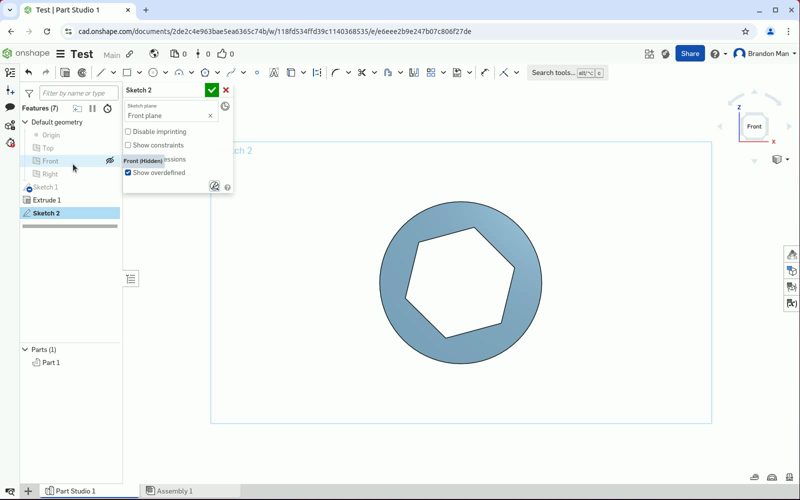
mouse_move(73, 352)
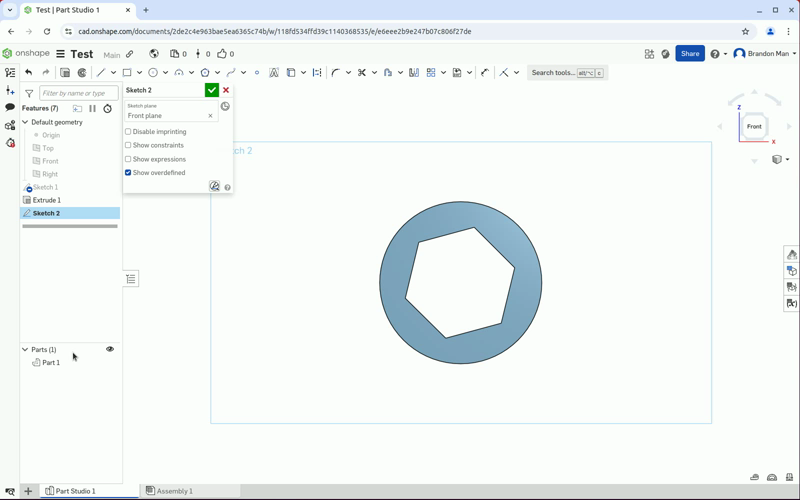
key(y)
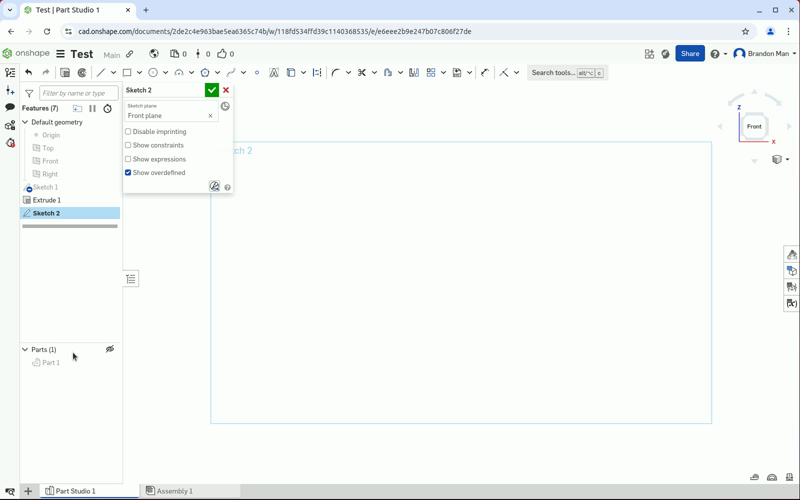
key(l)
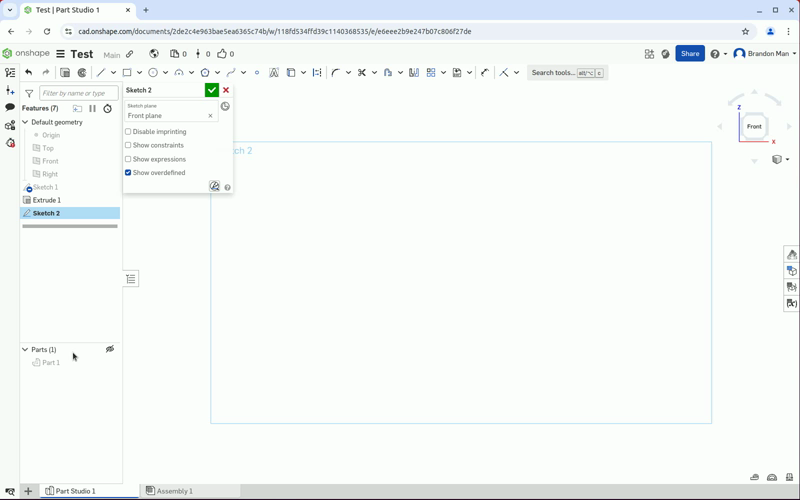
key_down(shift)
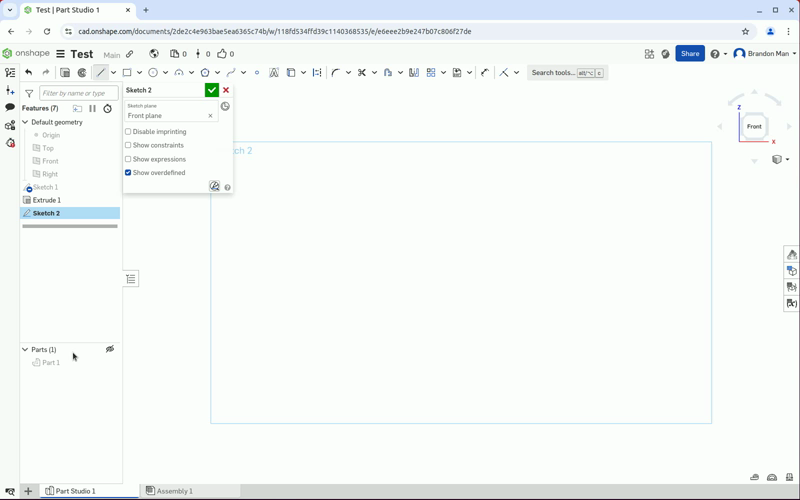
mouse_move(404, 299)
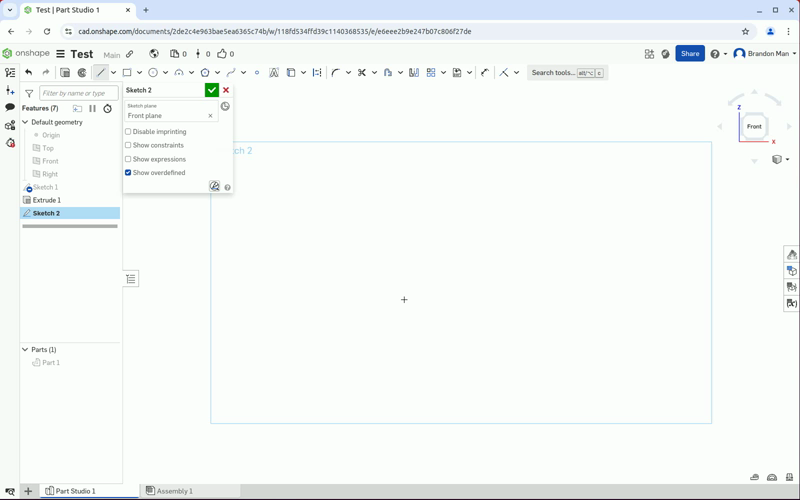
click(404, 299)
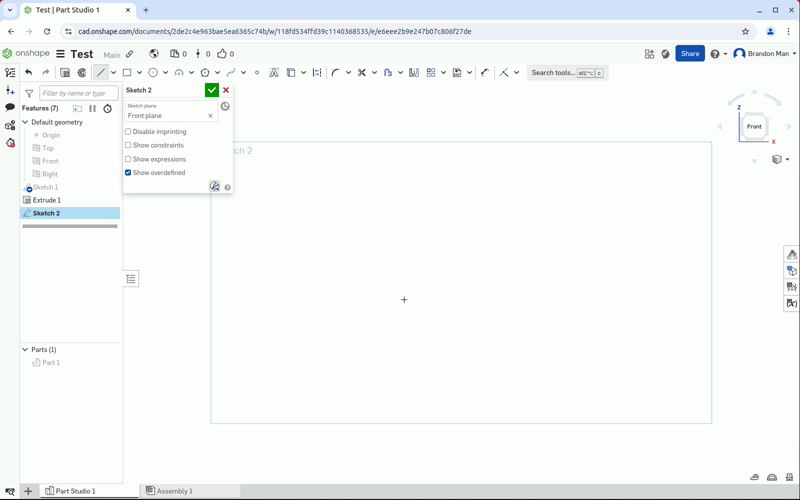
key_up(shift)
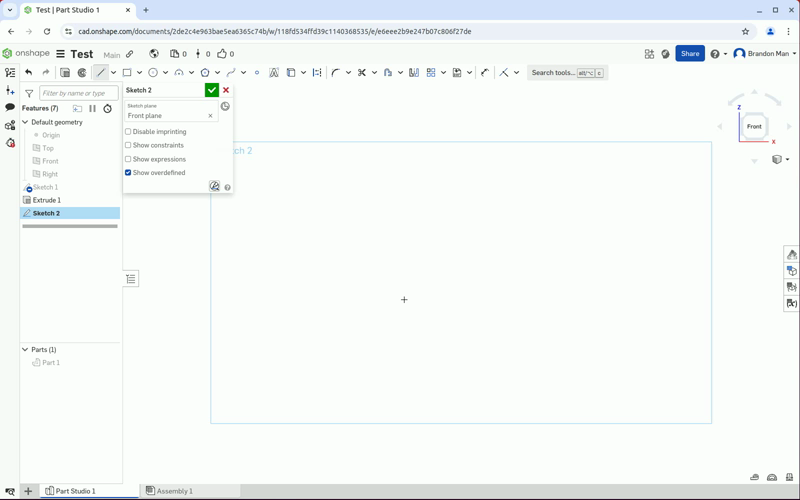
key_down(shift)
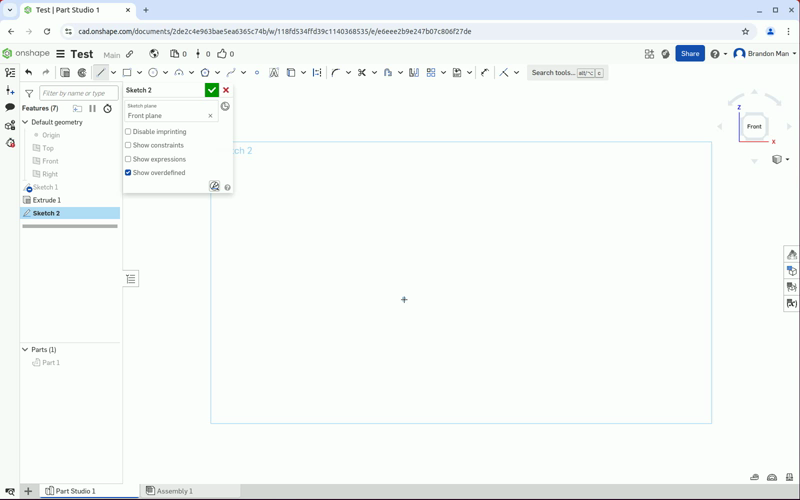
mouse_move(434, 299)
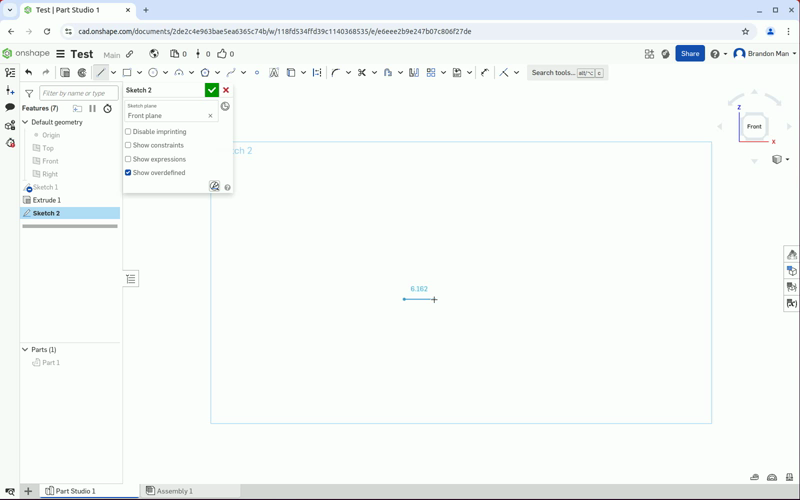
mouse_move(445, 339)
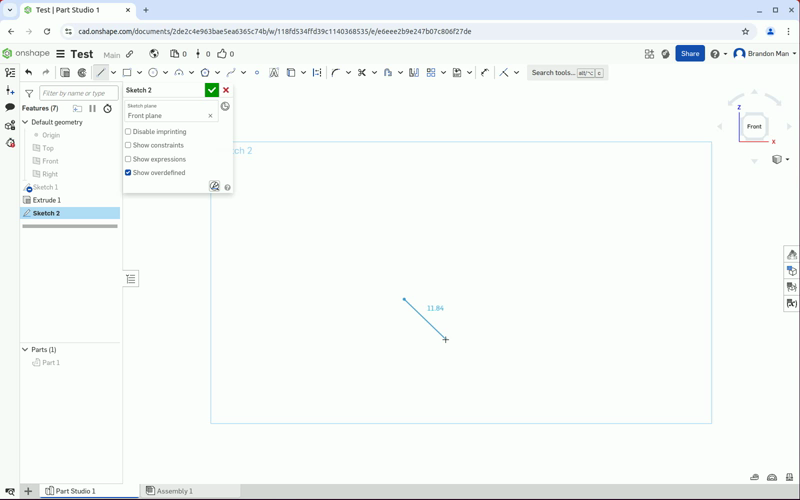
click(445, 339)
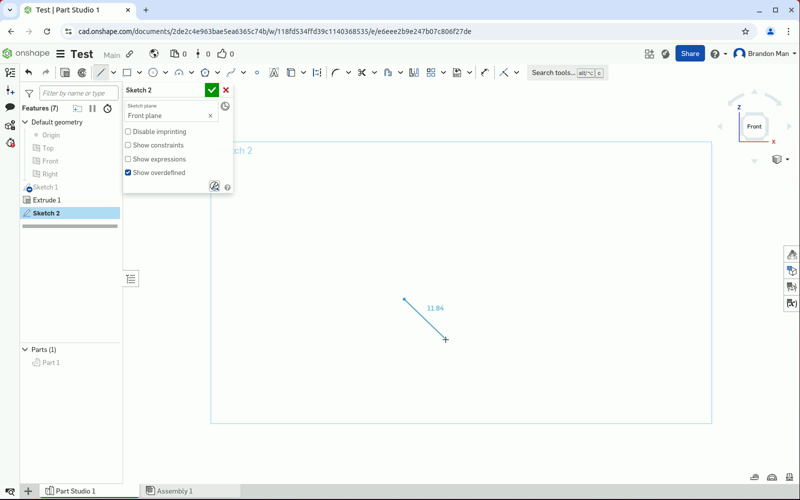
key_up(shift)
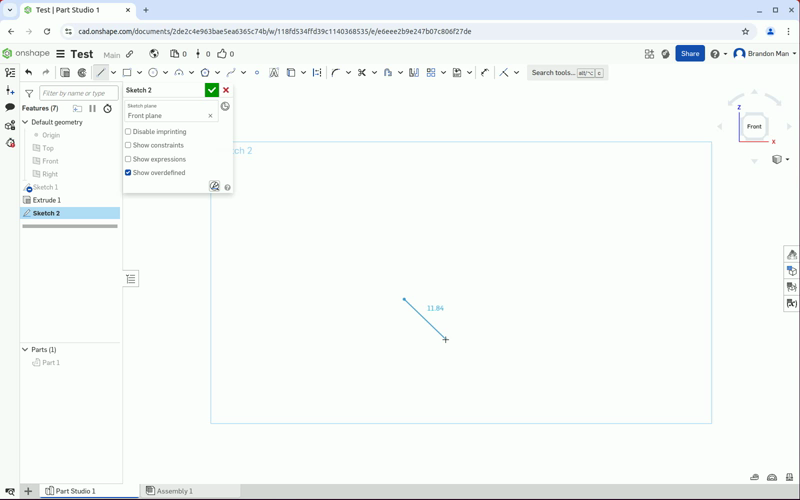
key_down(shift)
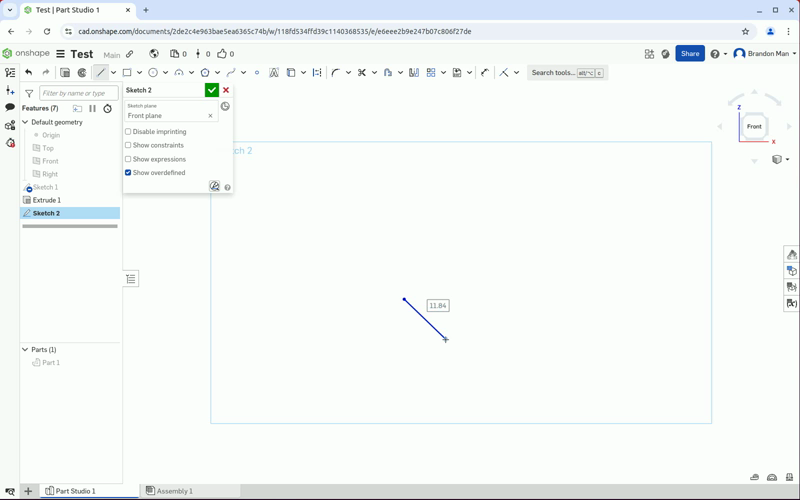
mouse_move(475, 339)
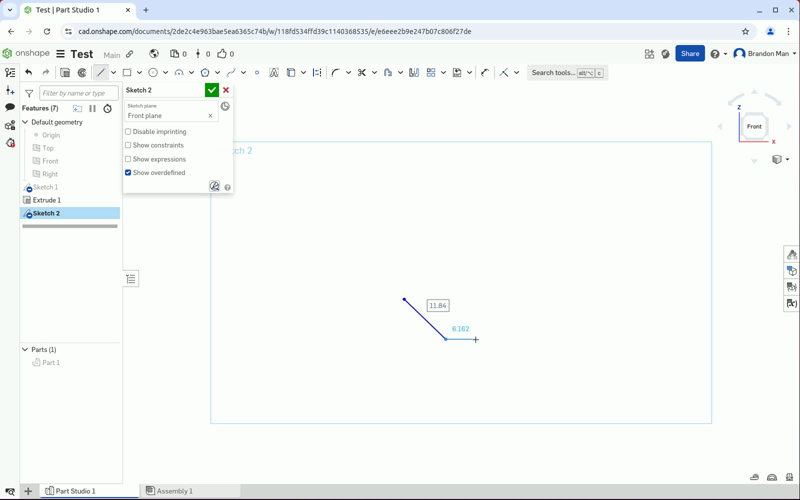
mouse_move(501, 324)
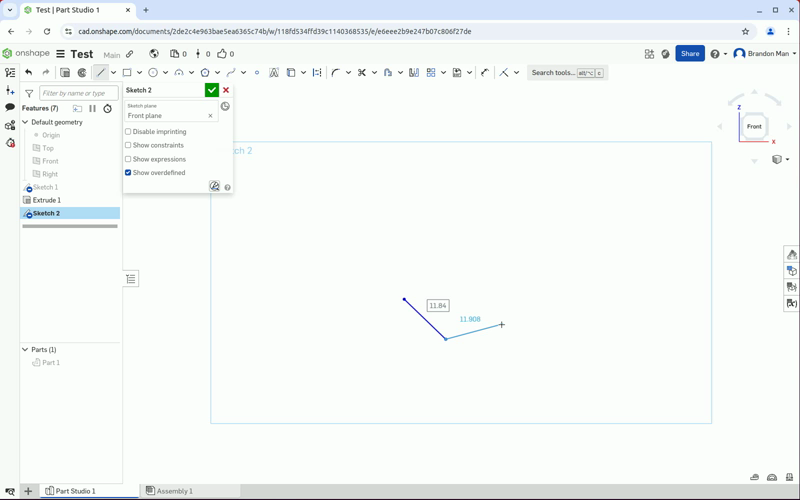
click(501, 324)
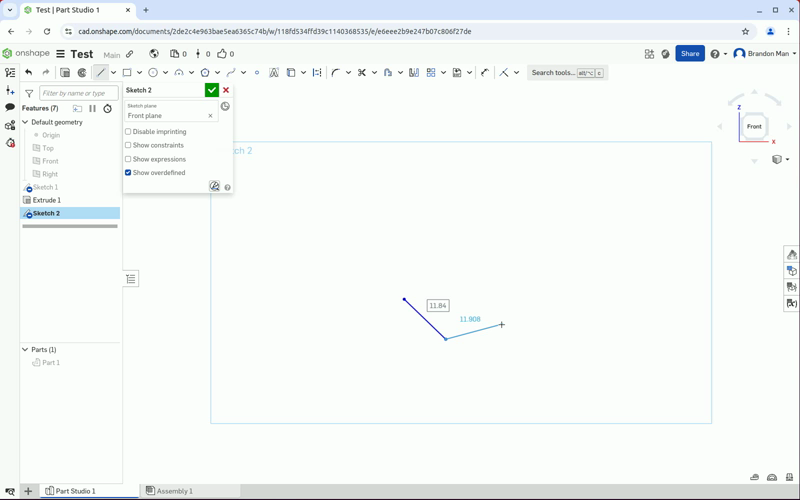
key_up(shift)
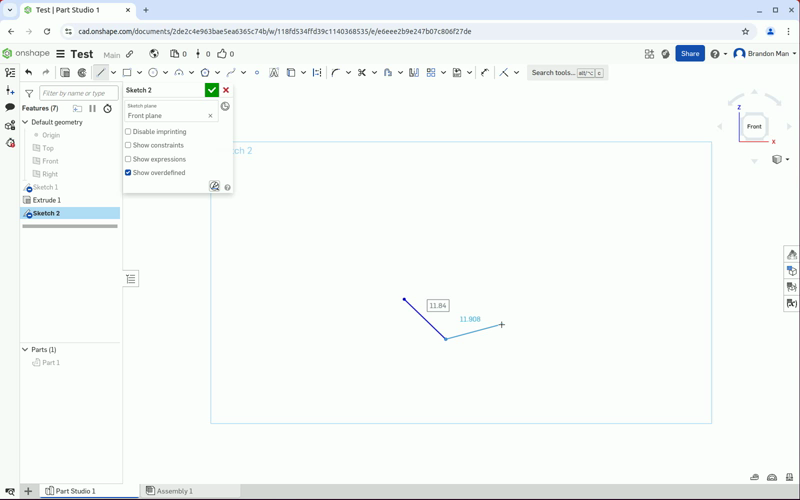
key_down(shift)
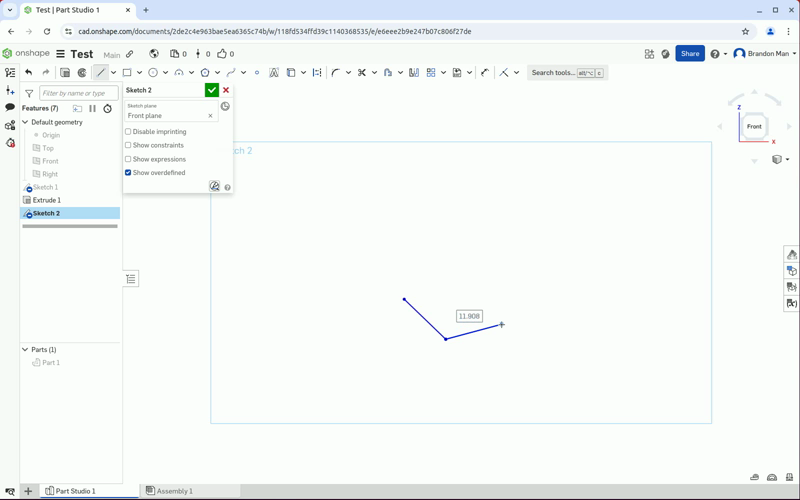
mouse_move(531, 324)
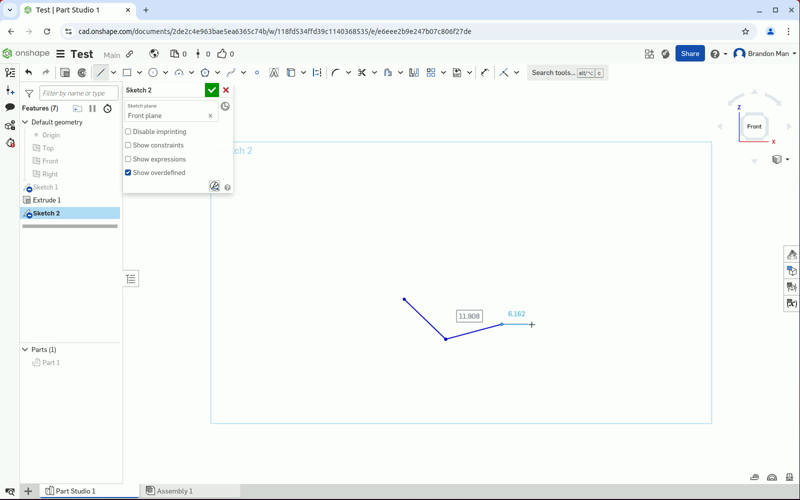
mouse_move(516, 267)
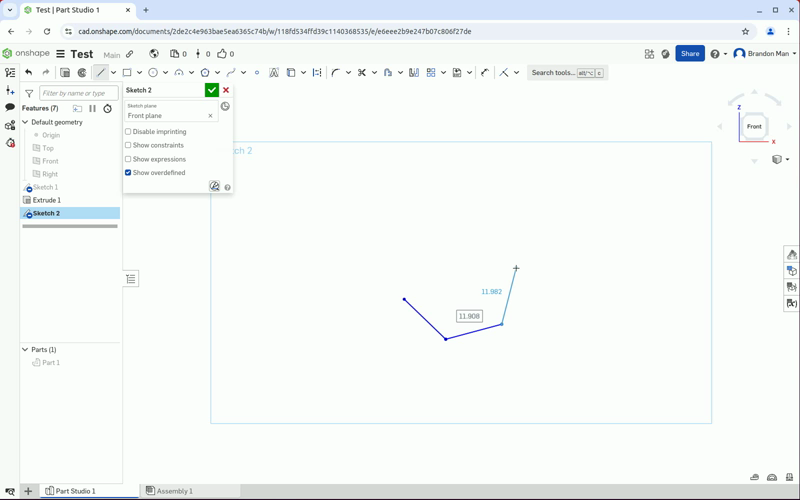
click(516, 267)
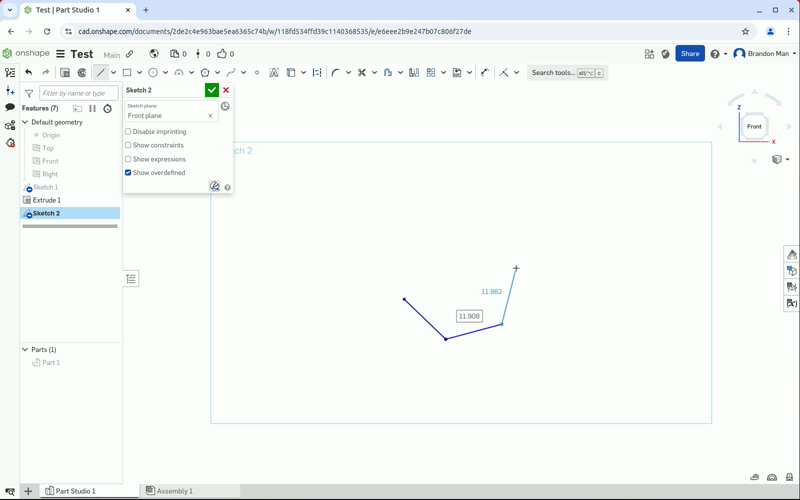
key_up(shift)
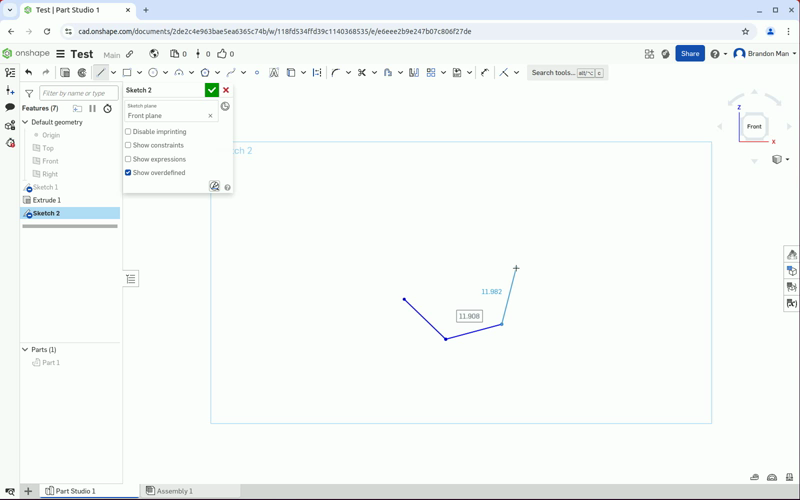
key_down(shift)
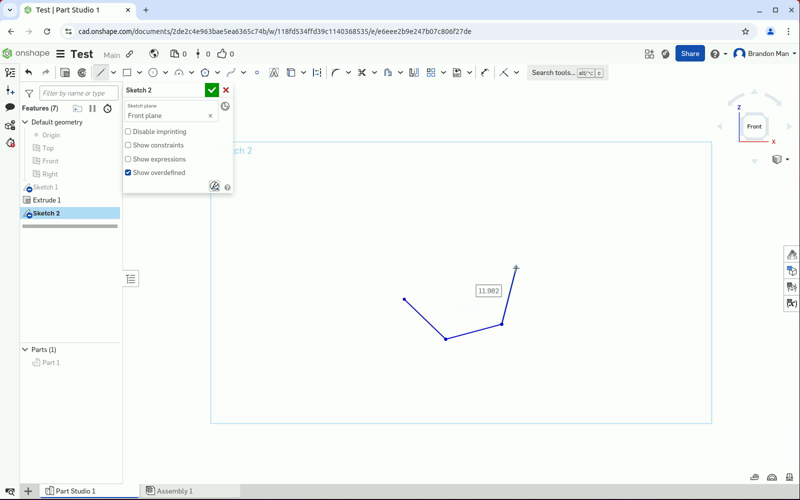
mouse_move(546, 267)
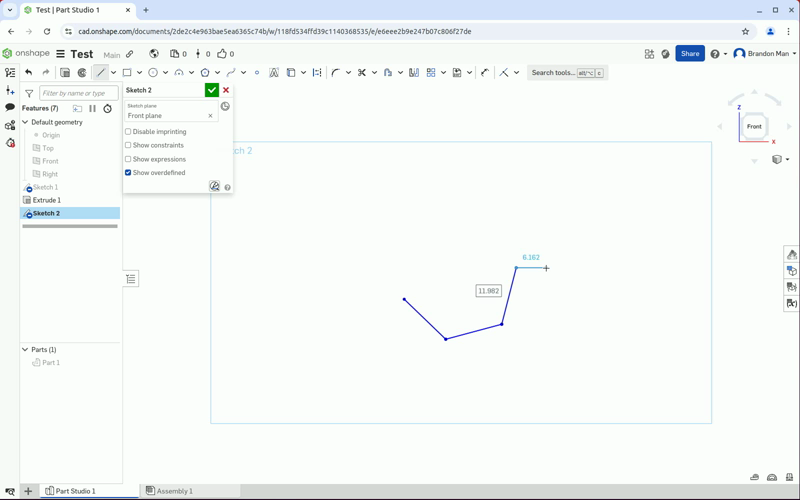
mouse_move(474, 227)
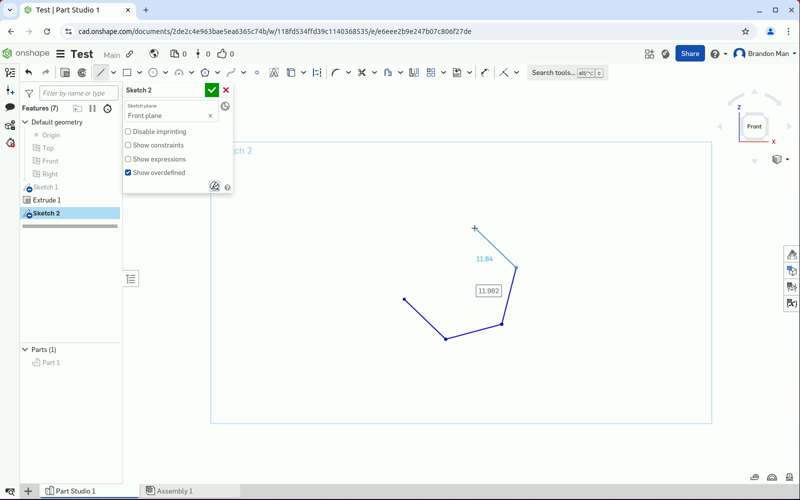
click(474, 227)
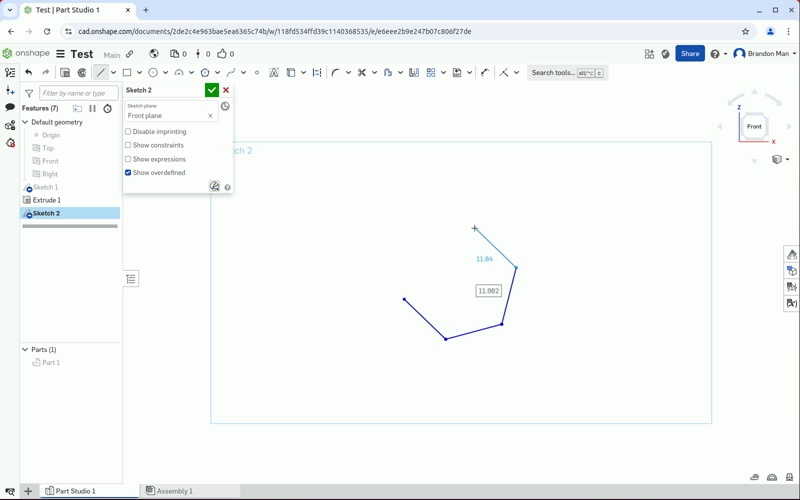
key_up(shift)
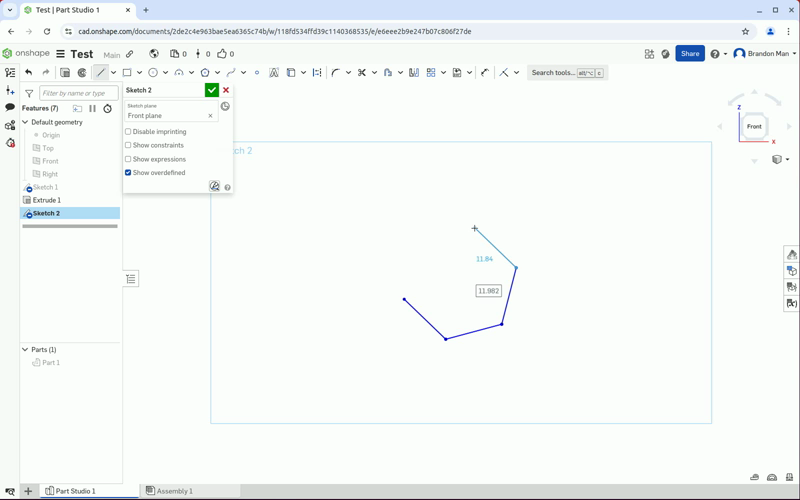
key_down(shift)
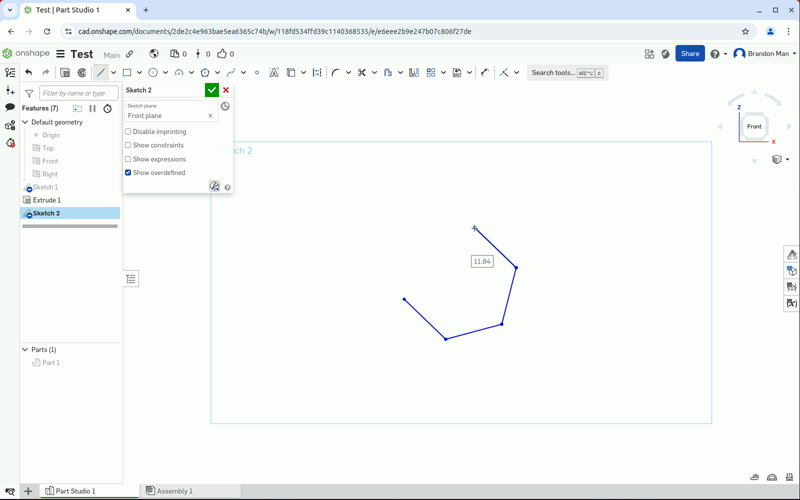
mouse_move(504, 227)
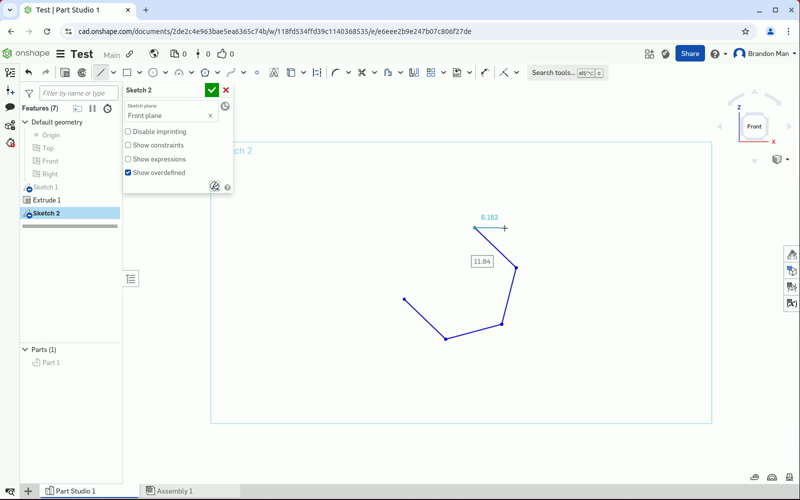
mouse_move(418, 243)
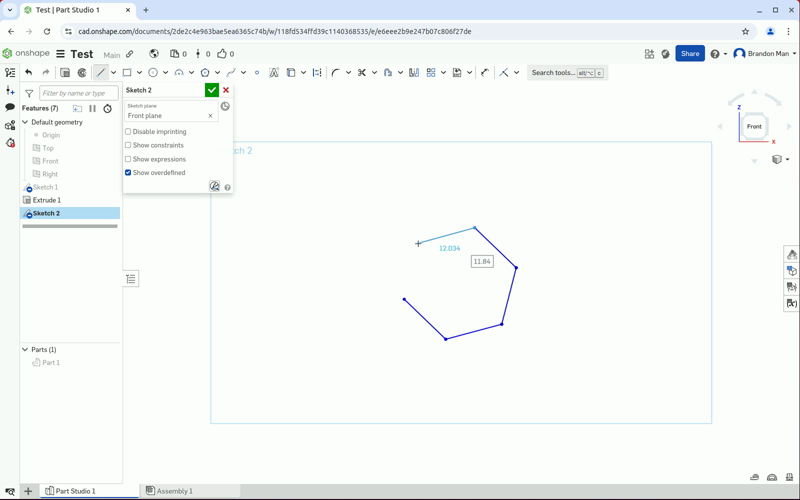
click(418, 243)
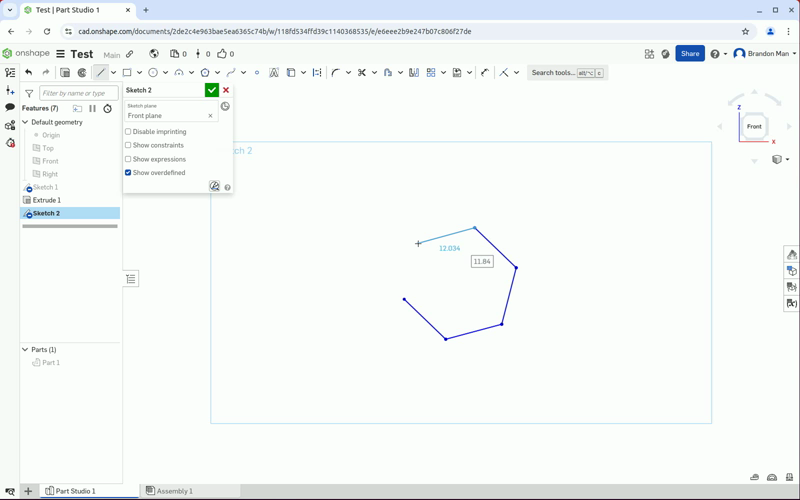
key_up(shift)
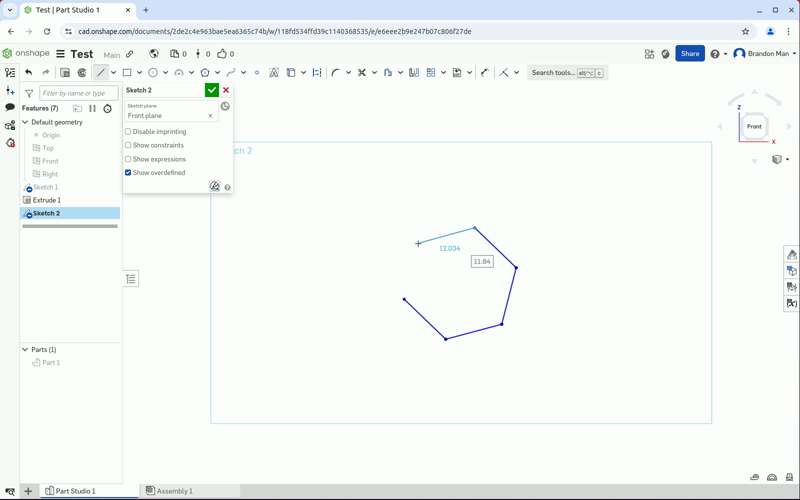
mouse_move(448, 243)
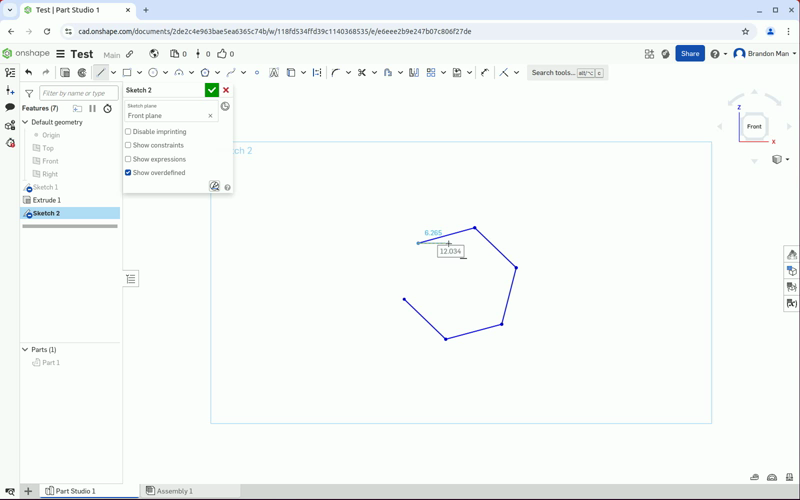
key_down(shift)
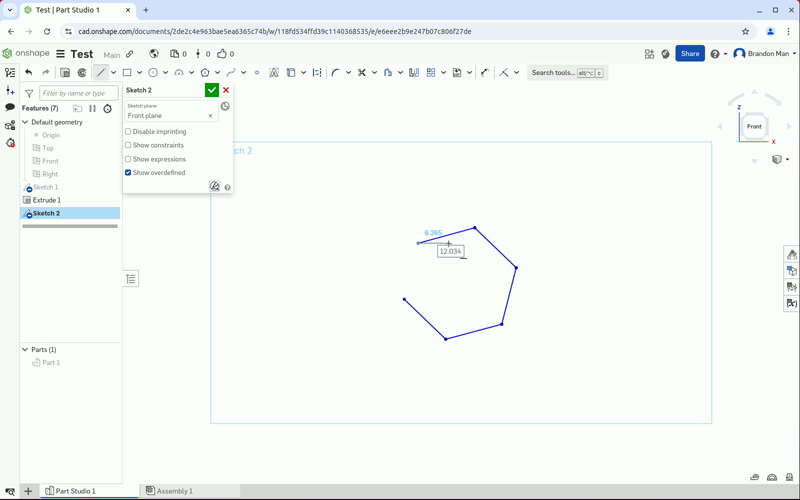
mouse_move(404, 299)
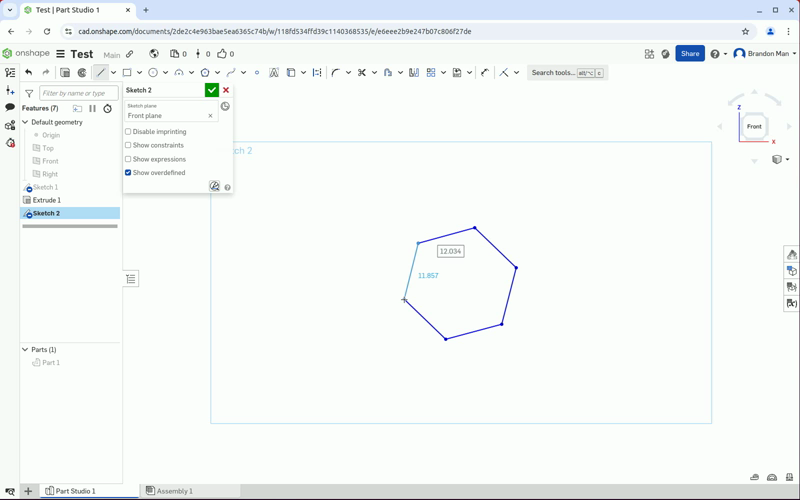
key_up(shift)
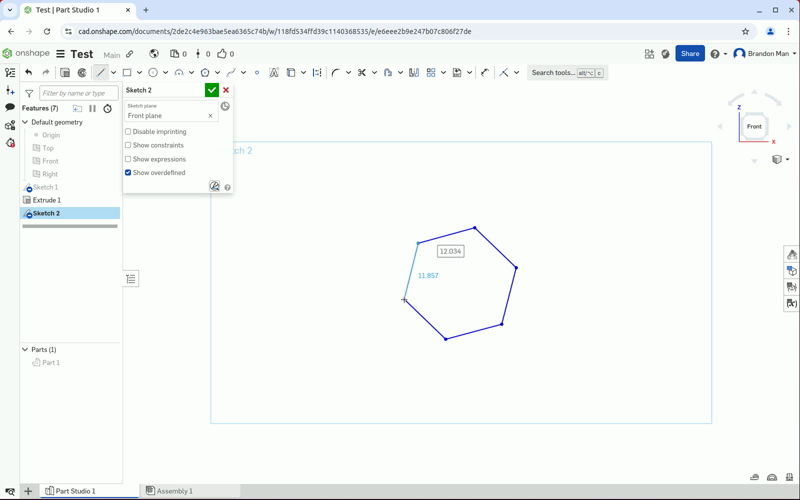
click(404, 299)
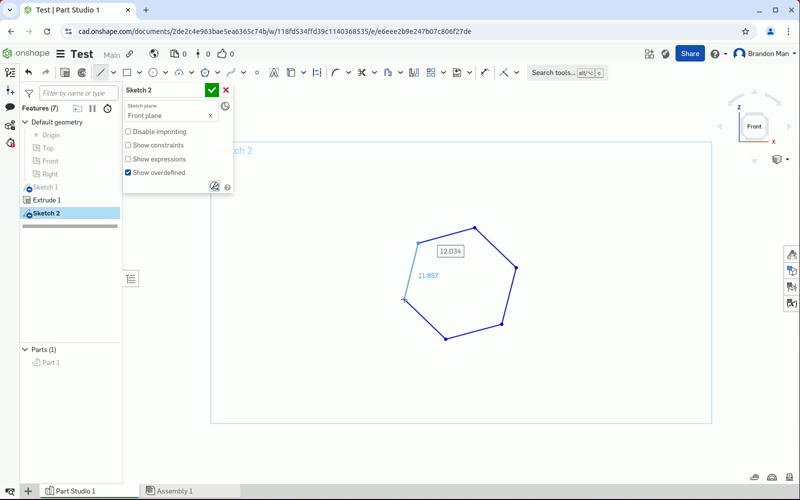
key(esc)
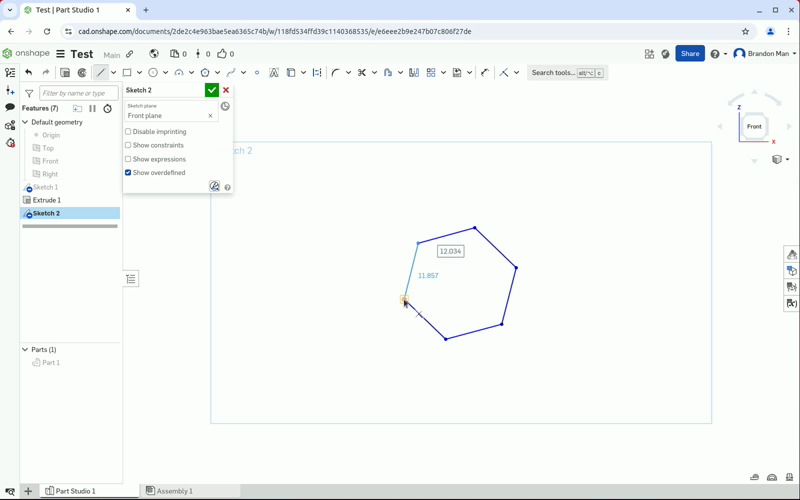
key(c)
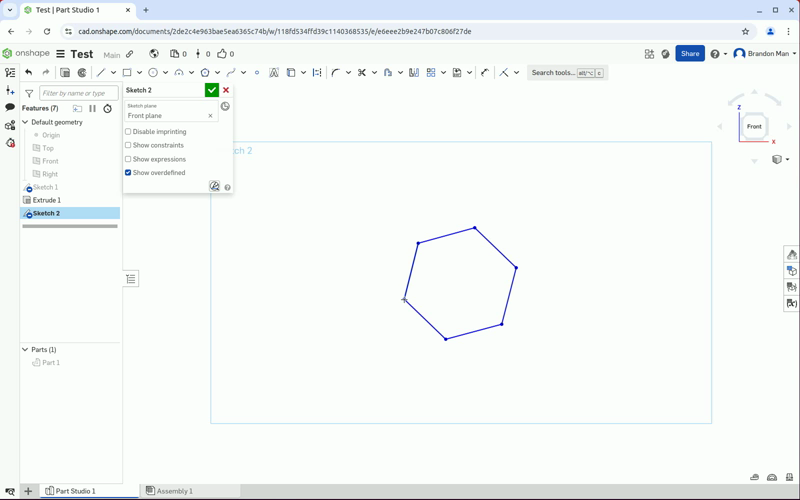
key_down(shift)
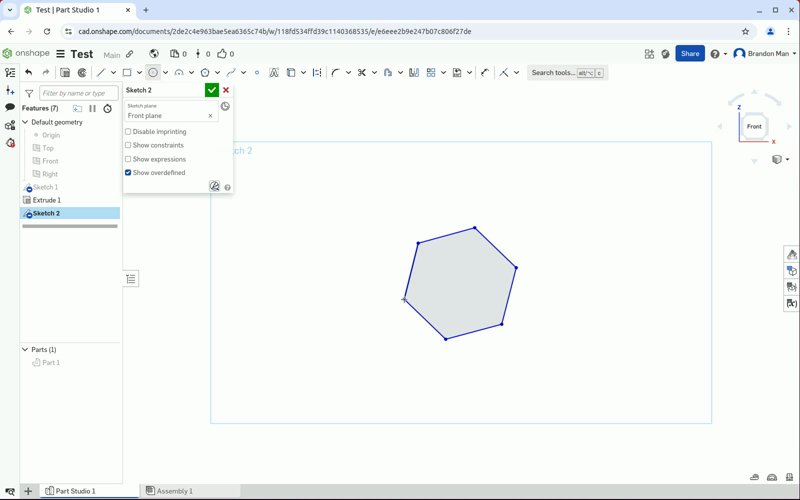
mouse_move(460, 282)
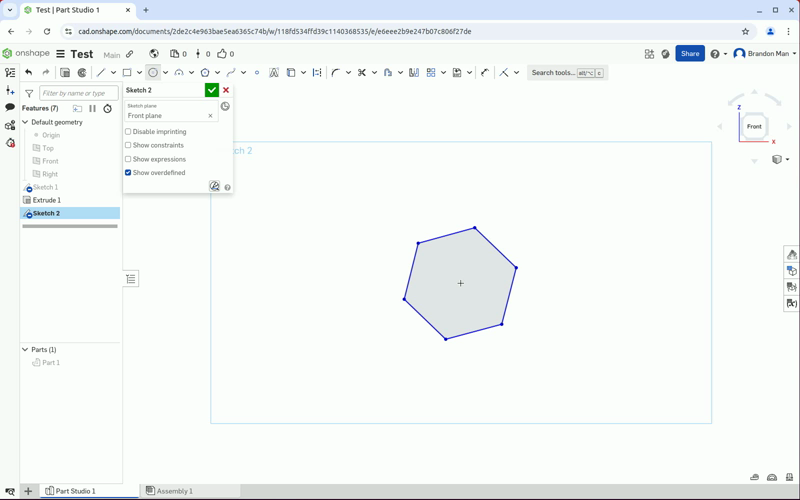
click(460, 282)
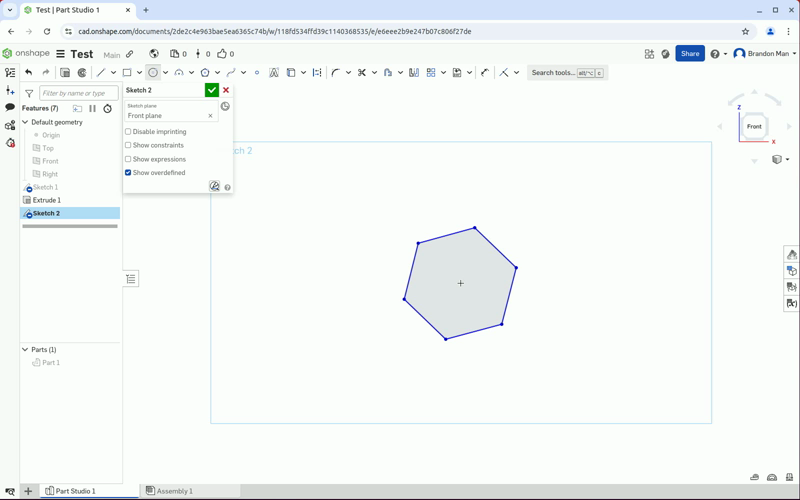
key_up(shift)
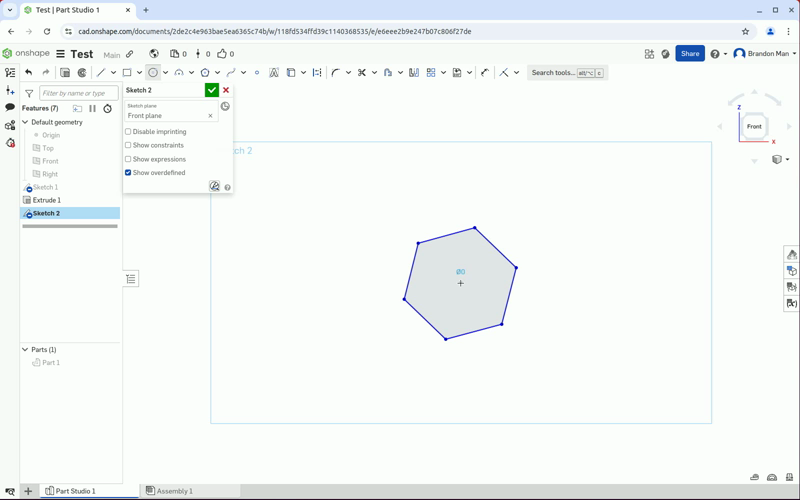
mouse_move(489, 282)
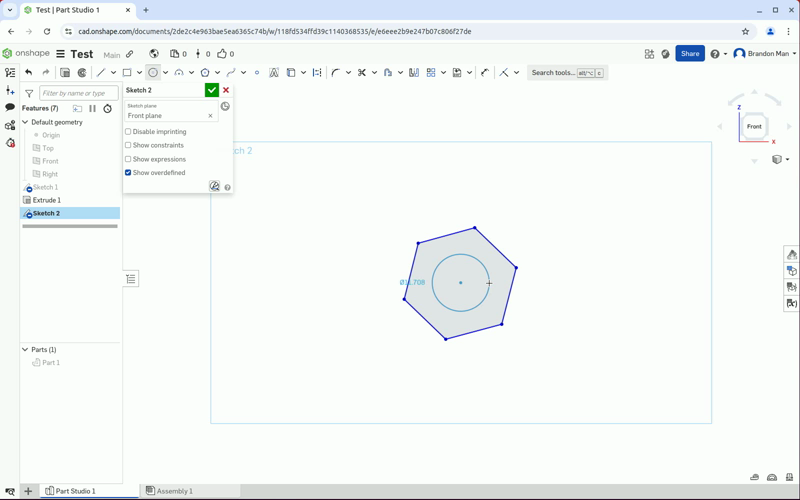
click(489, 282)
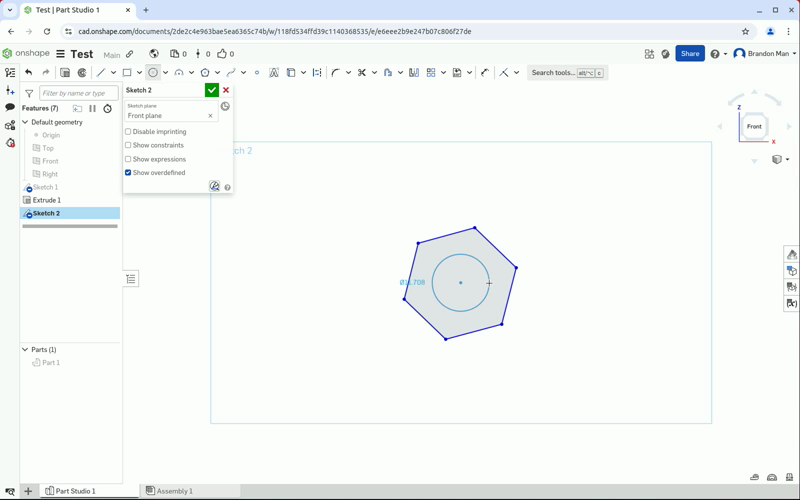
key(esc)
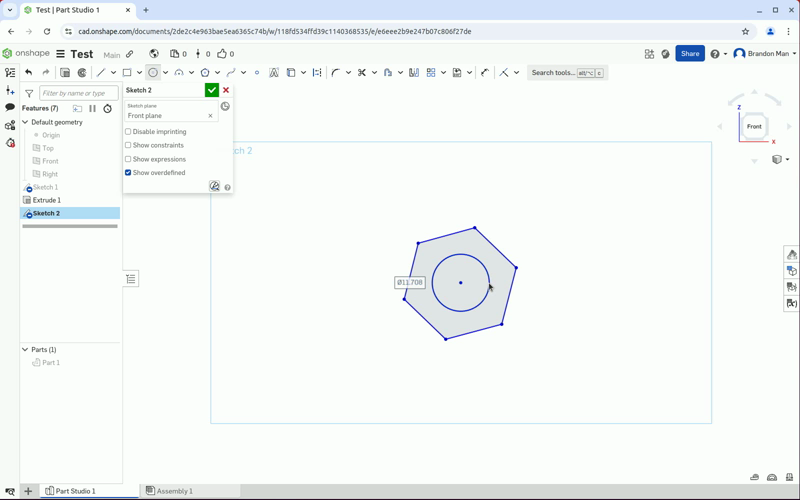
mouse_move(467, 246)
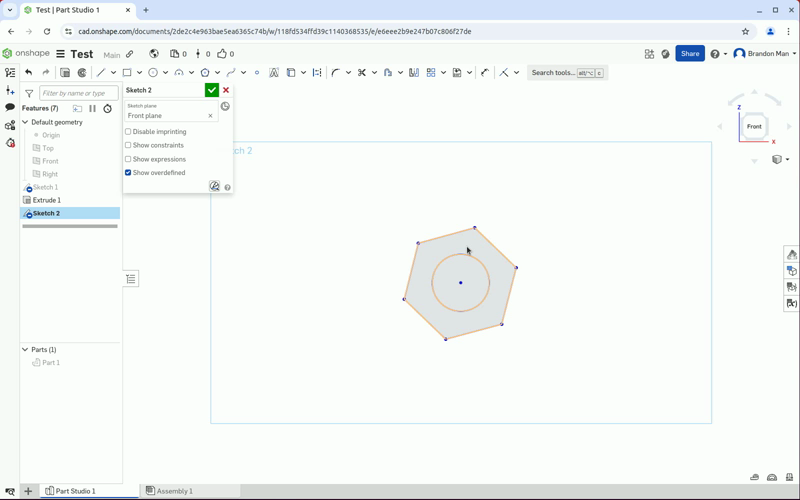
click(467, 246)
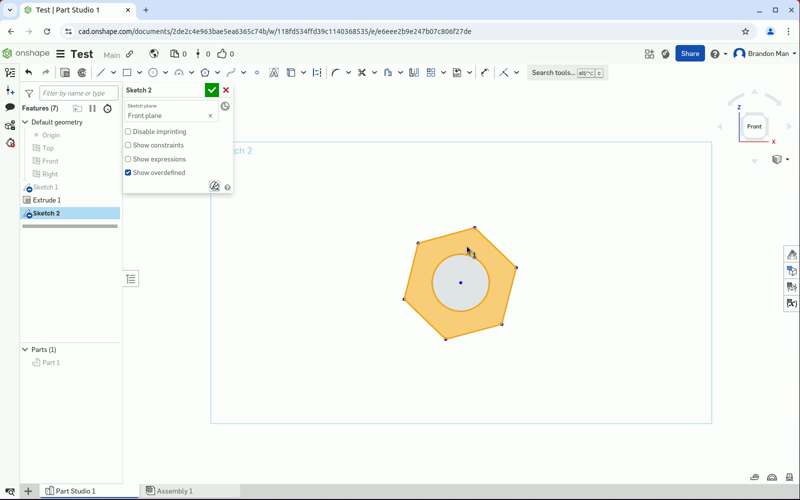
mouse_move(73, 352)
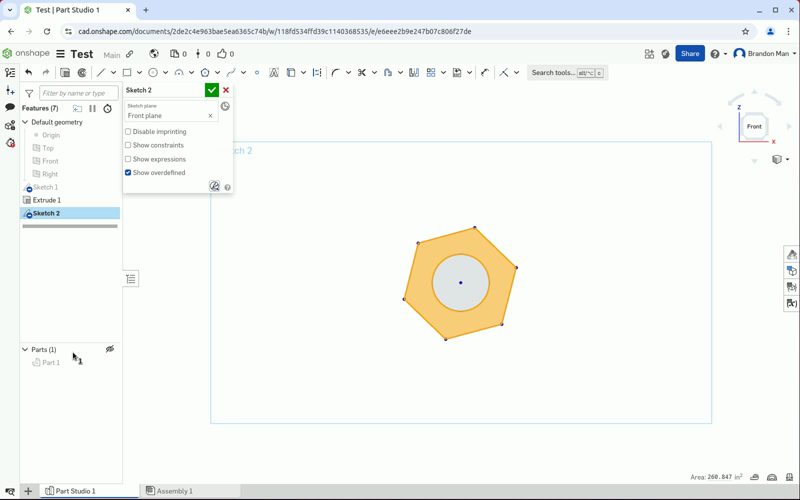
key(shift+y)
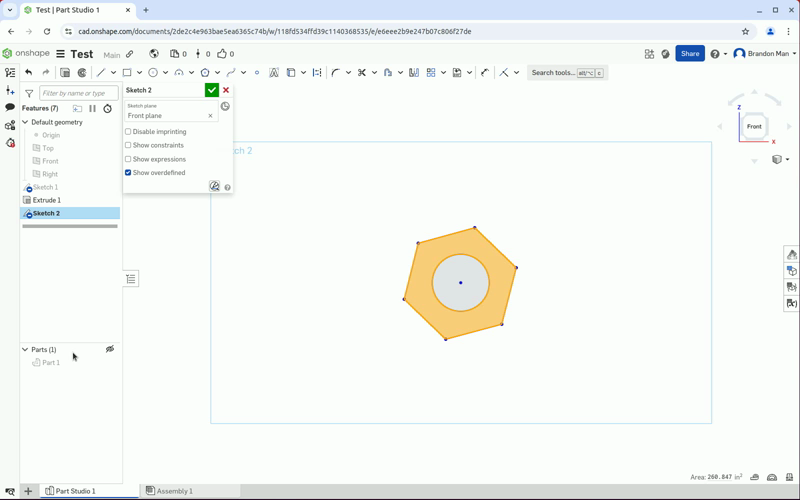
key(shift+e)
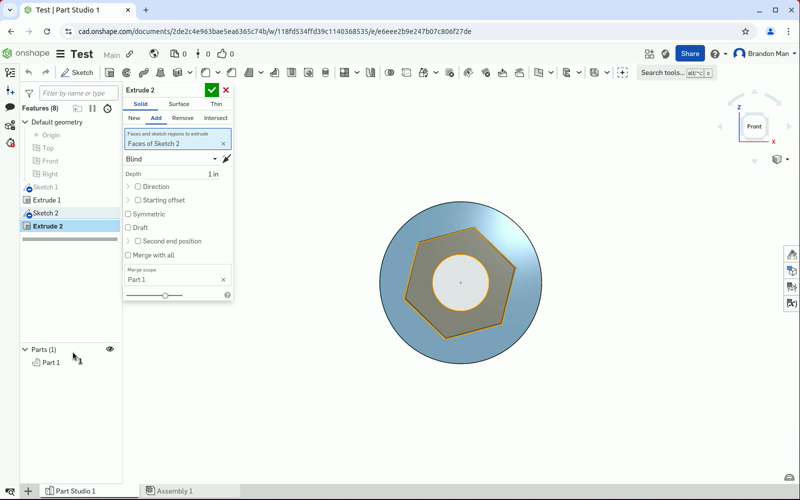
mouse_move(143, 106)
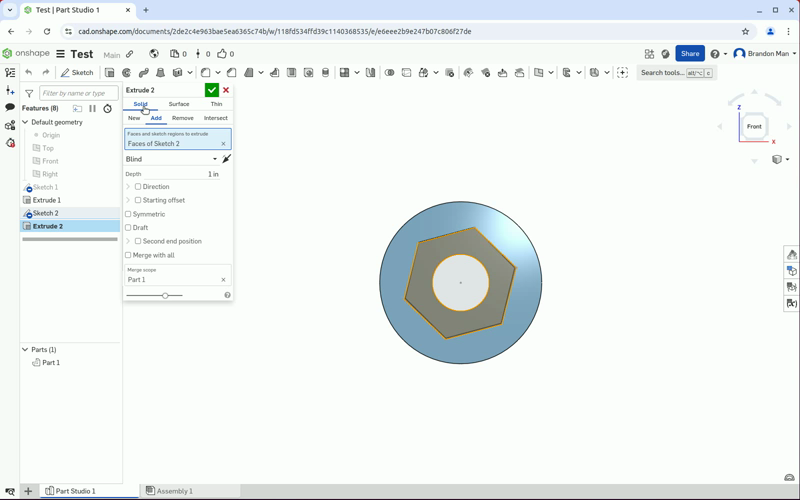
click(143, 106)
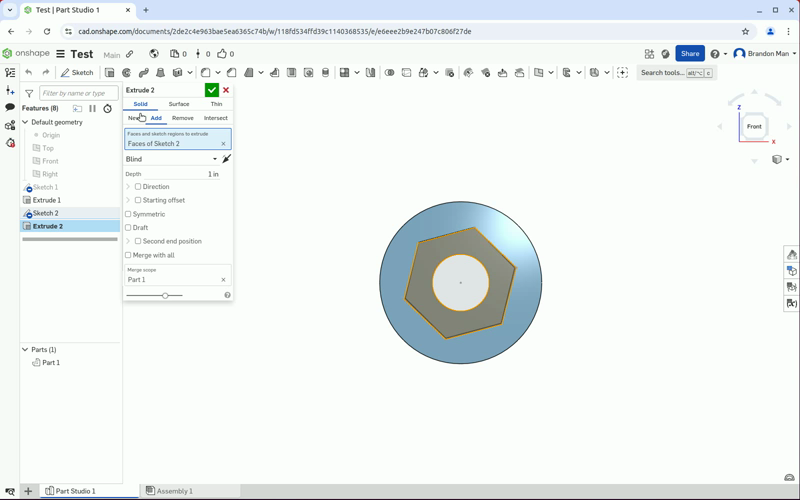
mouse_move(137, 120)
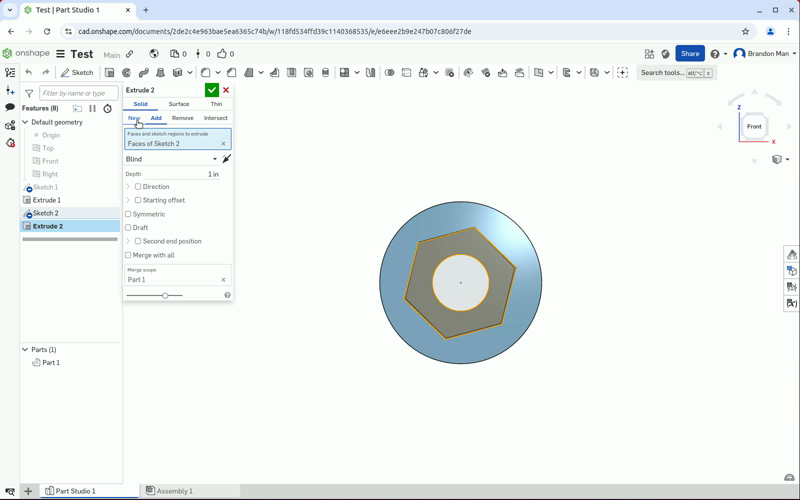
click(137, 120)
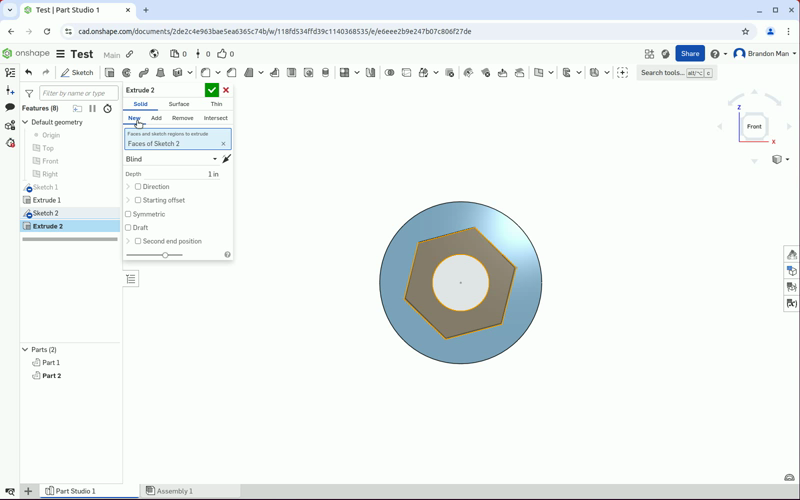
key(tab, 4)
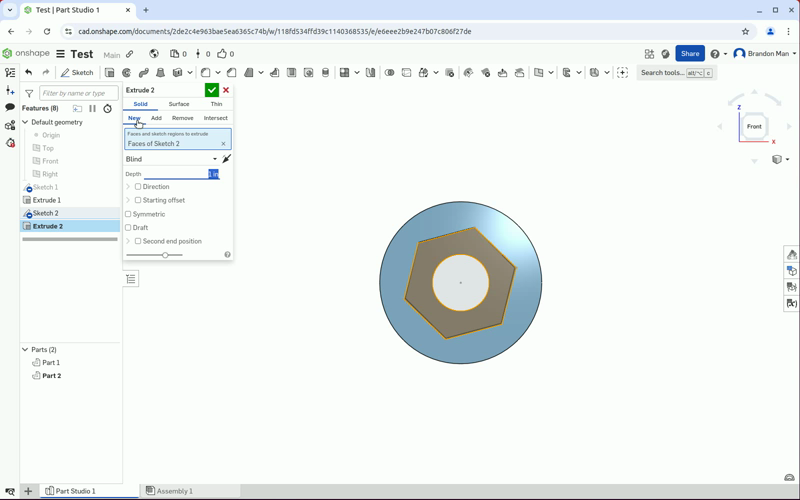
text(5.055)
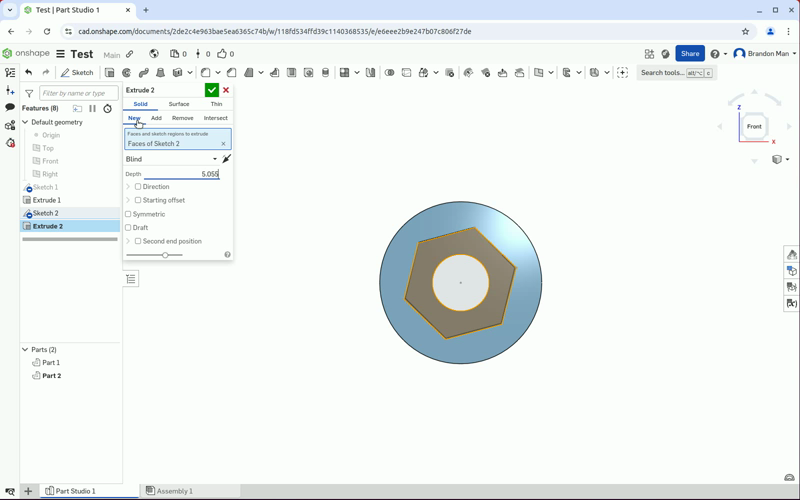
key(enter)
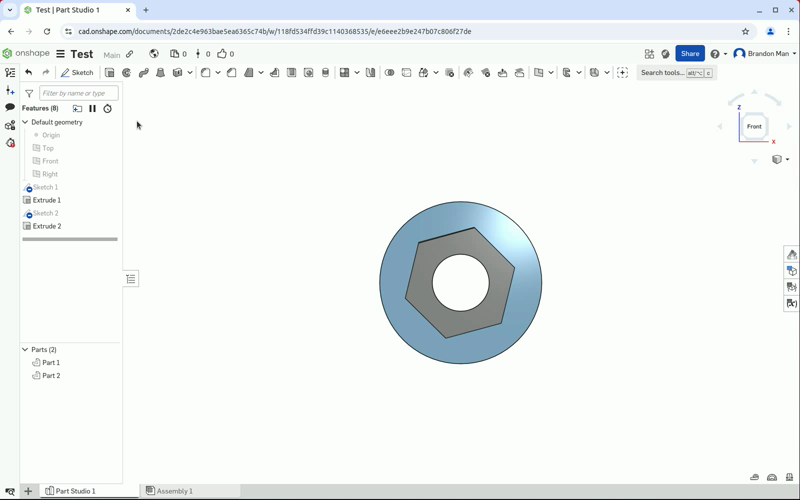
key(shift+h)
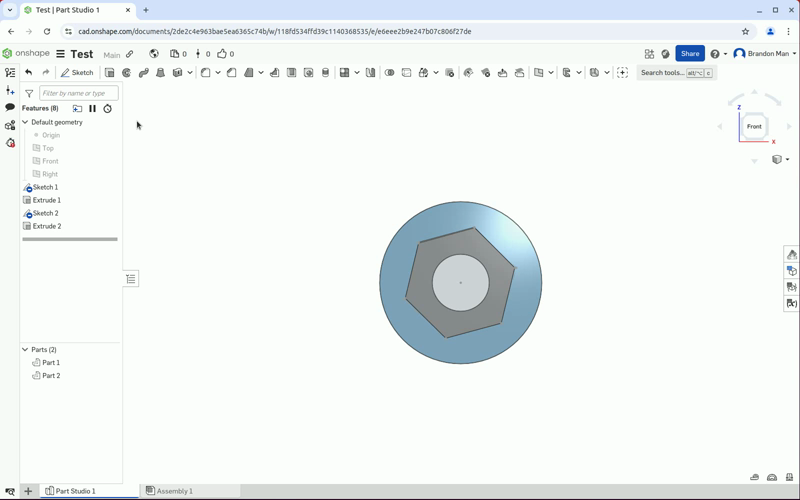
key(shift+h)
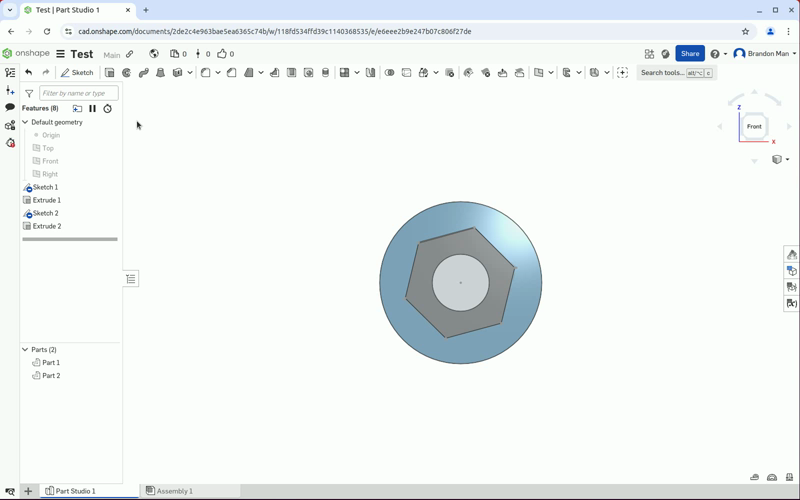
key(shift+7)
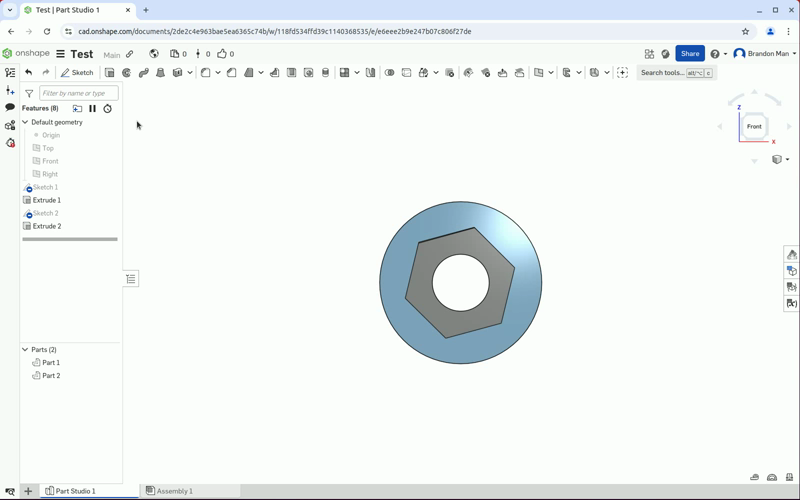
key(left, 2)
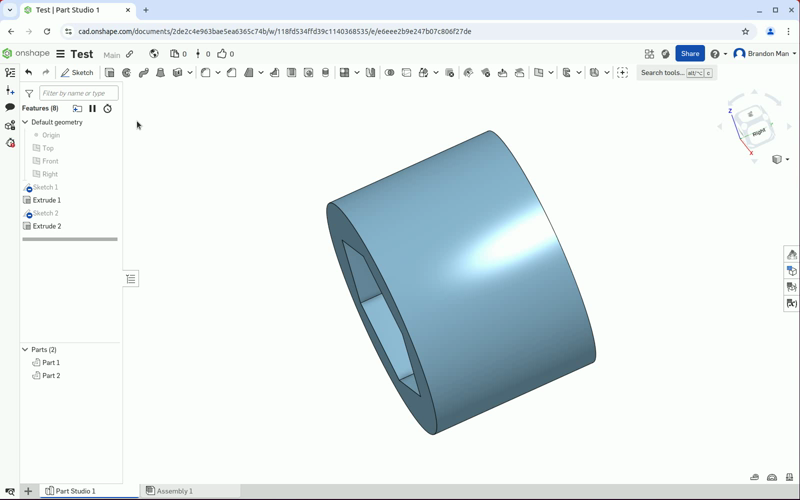
key(down, 2)
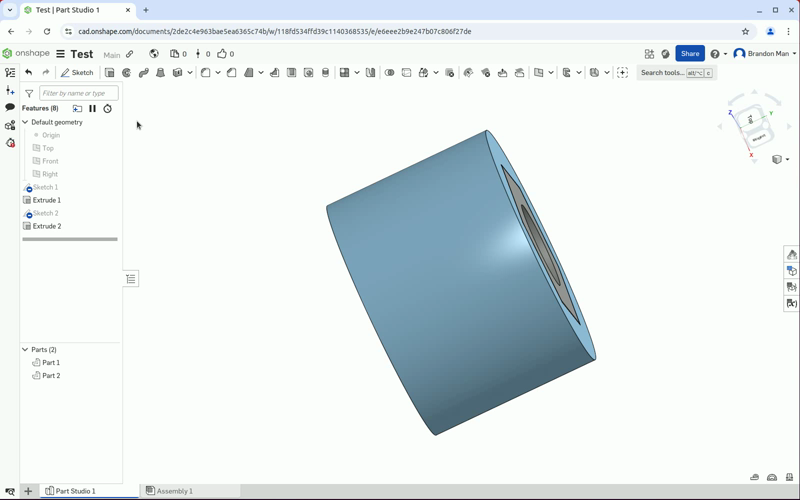
key(up, 2)
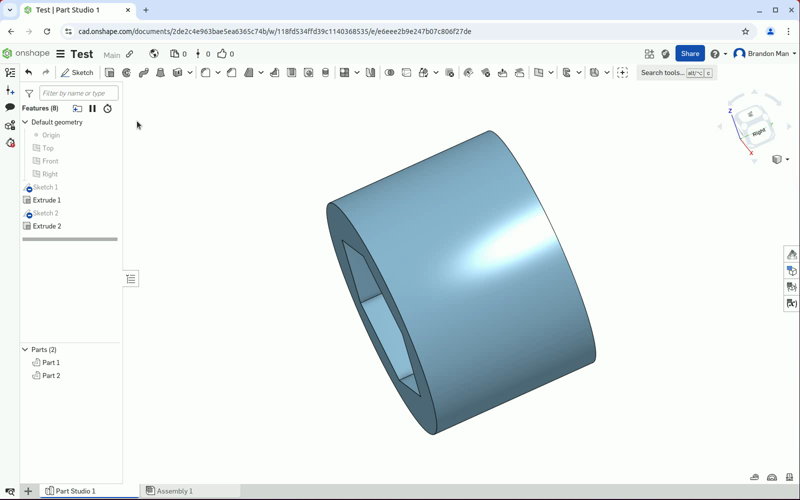
key(right, 2)
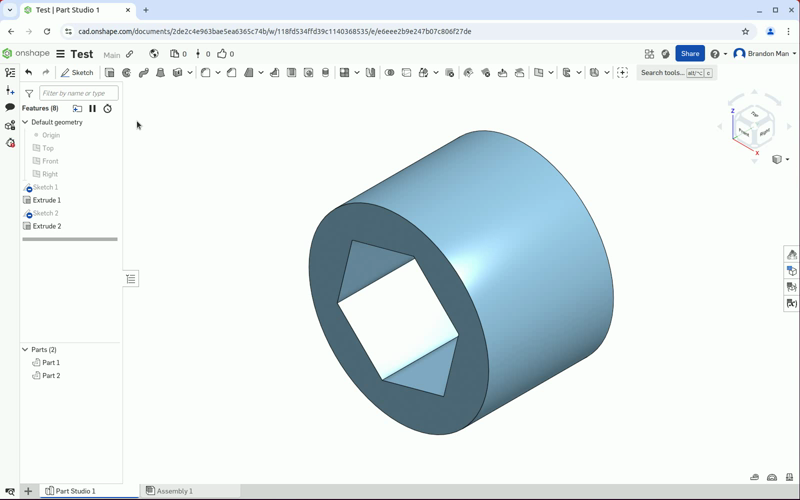
mouse_move(73, 189)
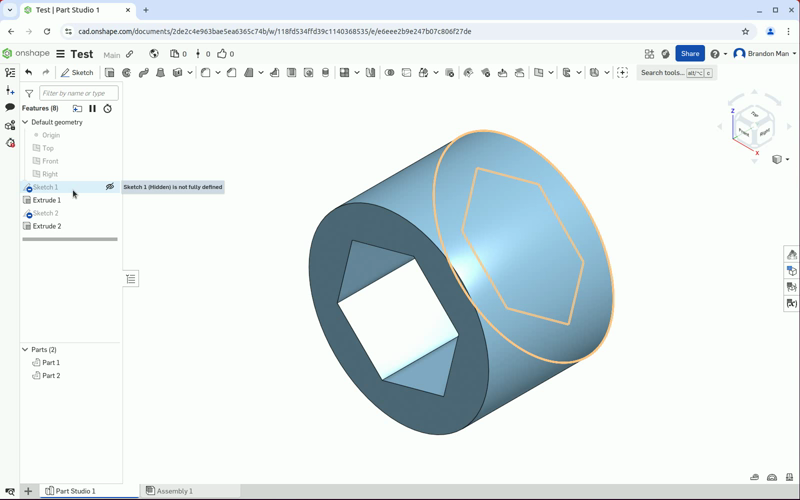
click(73, 189)